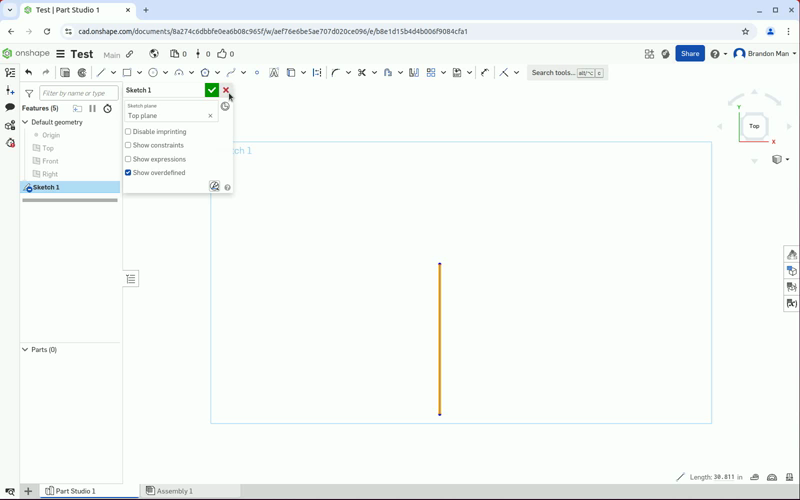
key(shift+h)
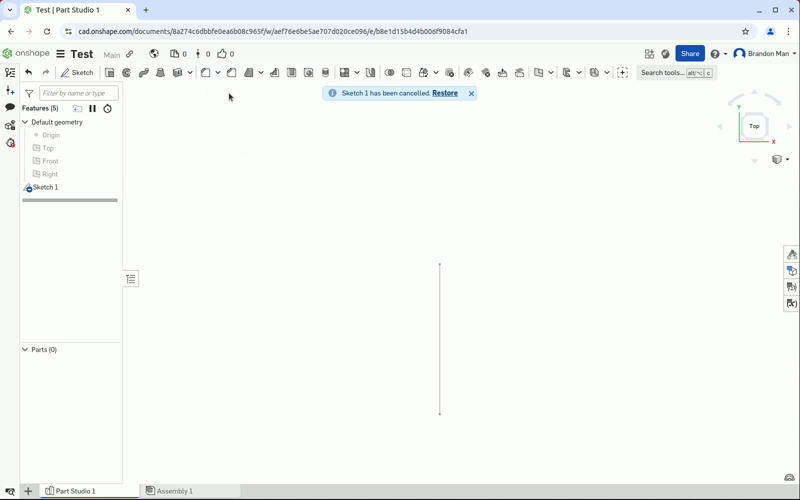
key(shift+s)
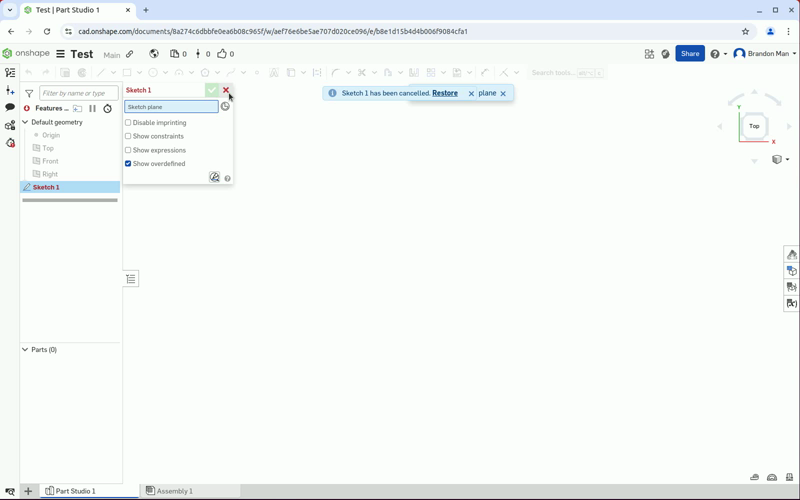
mouse_move(73, 150)
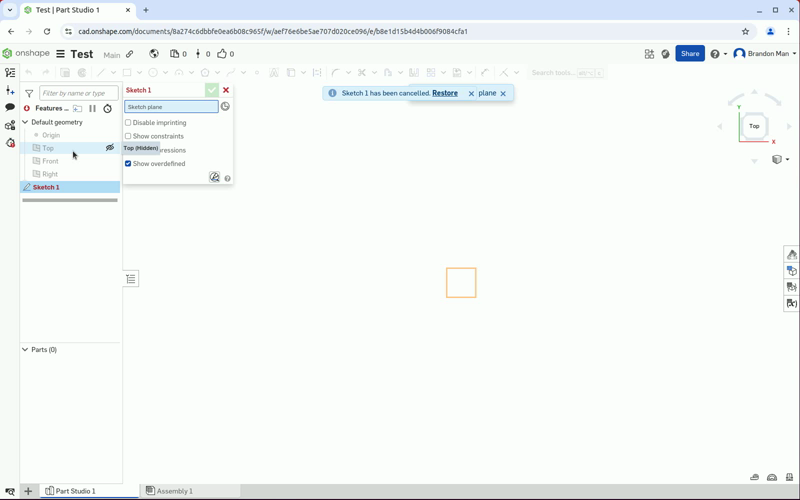
click(73, 150)
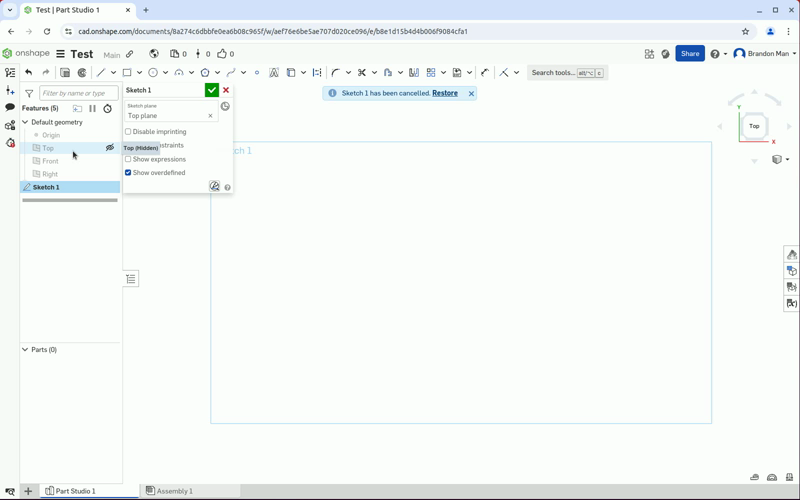
mouse_move(73, 352)
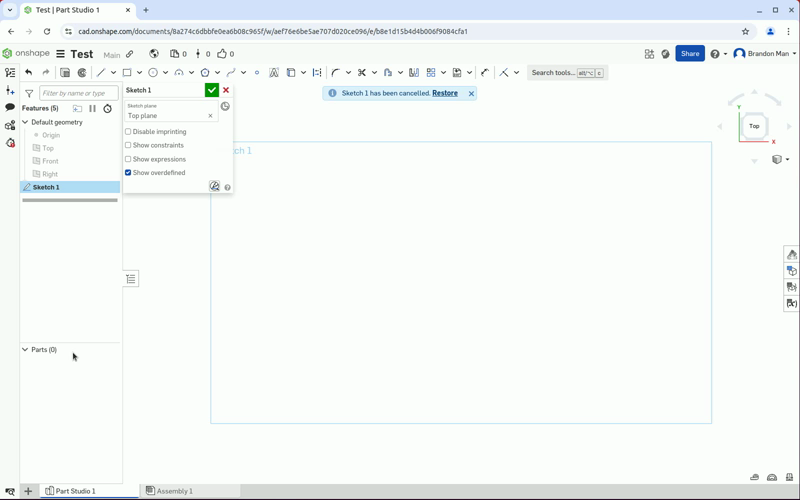
key(y)
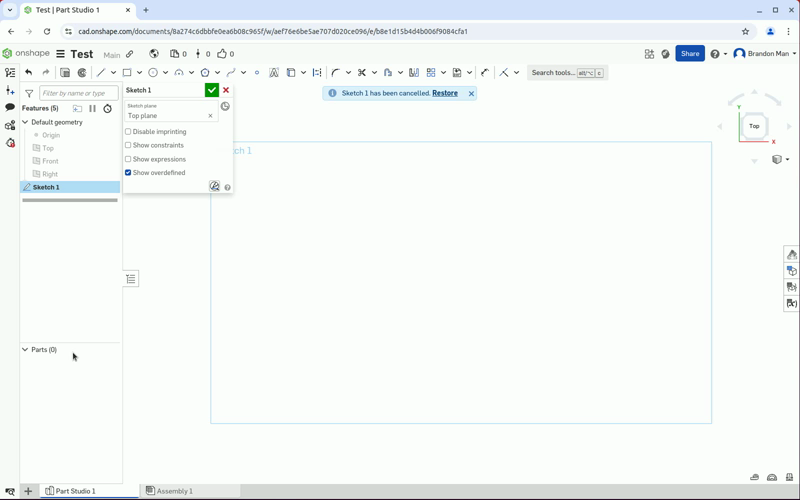
key(c)
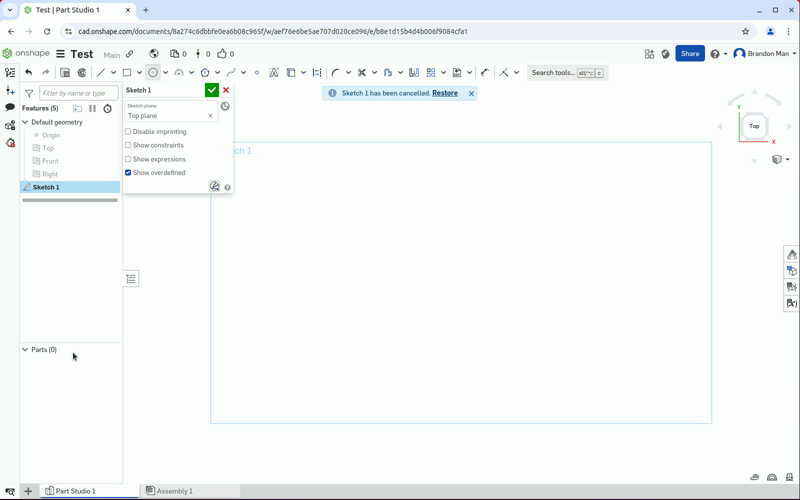
key_down(shift)
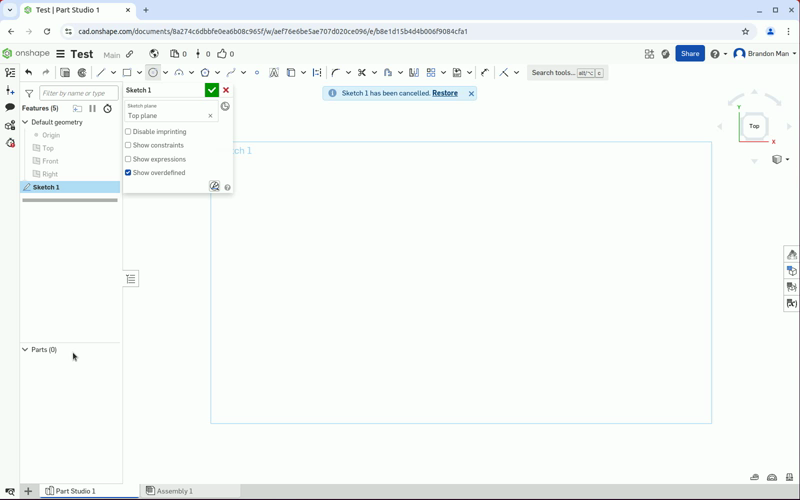
mouse_move(461, 282)
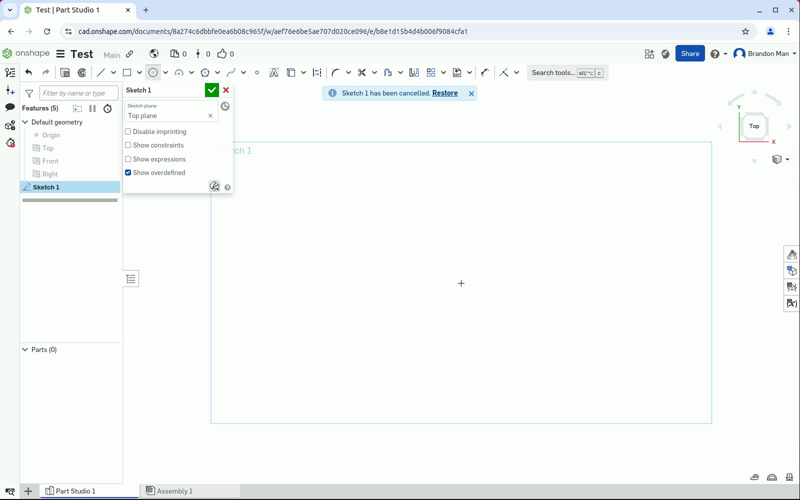
click(461, 282)
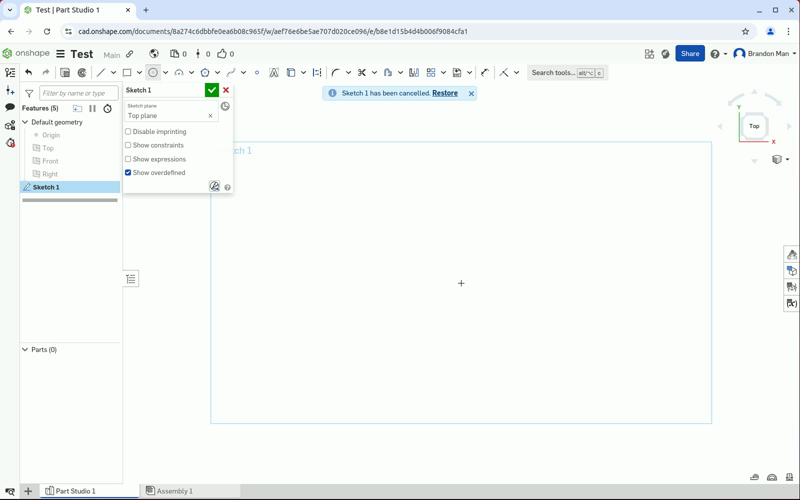
key_up(shift)
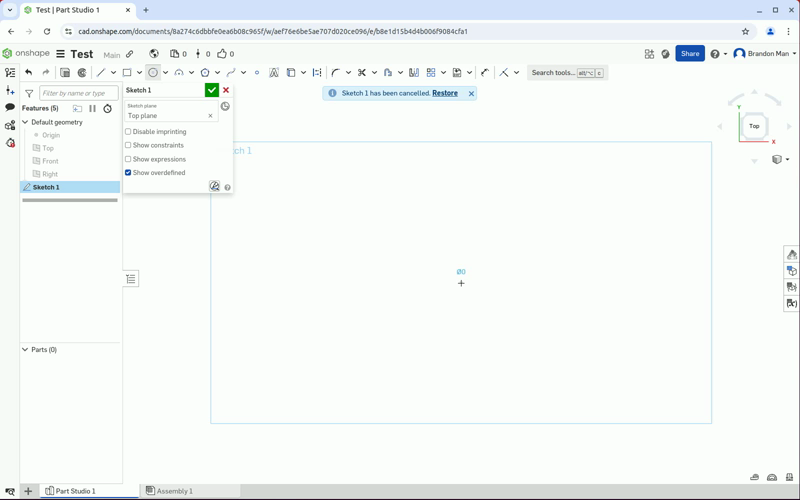
mouse_move(574, 282)
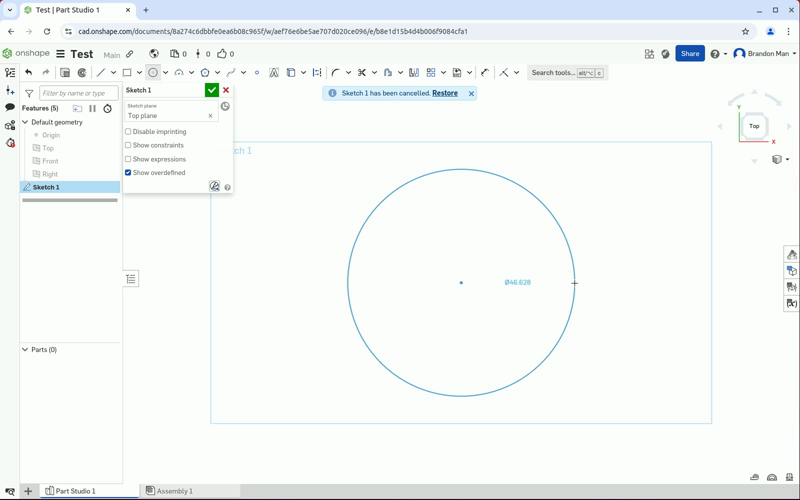
click(574, 282)
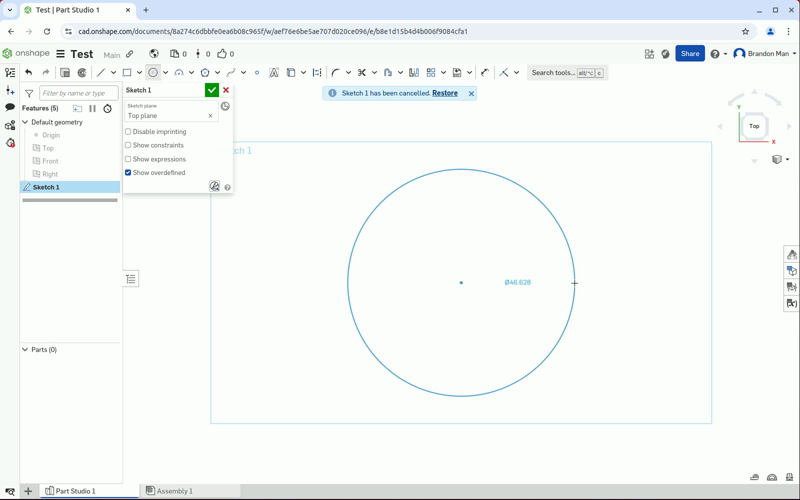
key(esc)
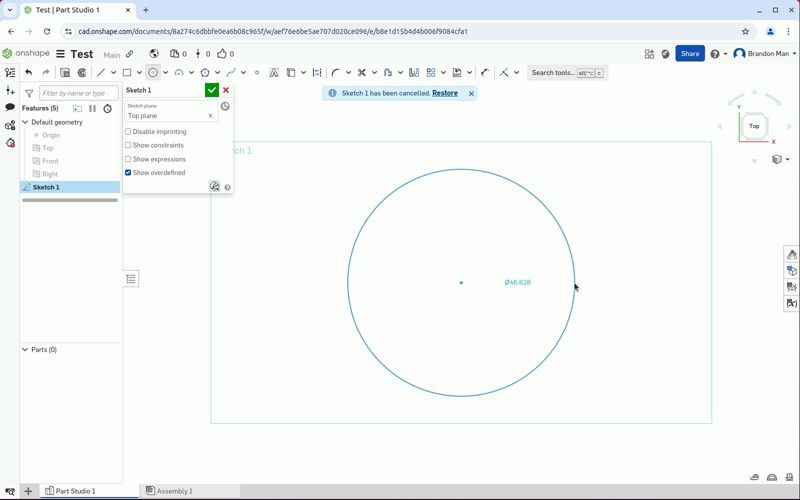
key(c)
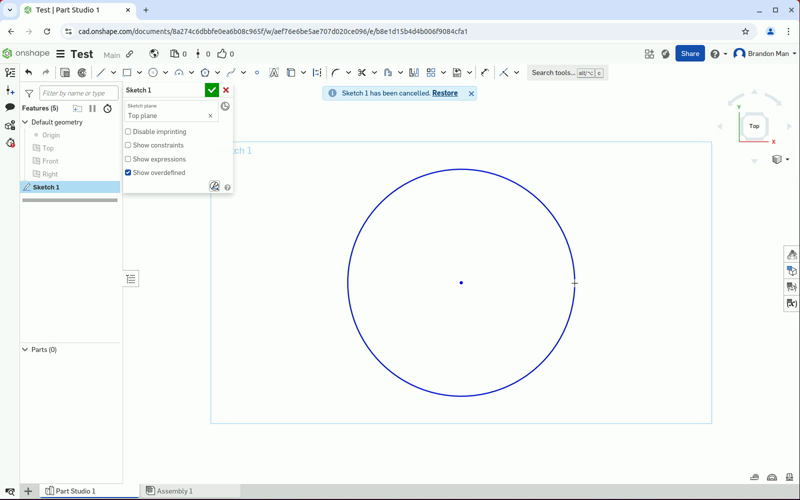
key_down(shift)
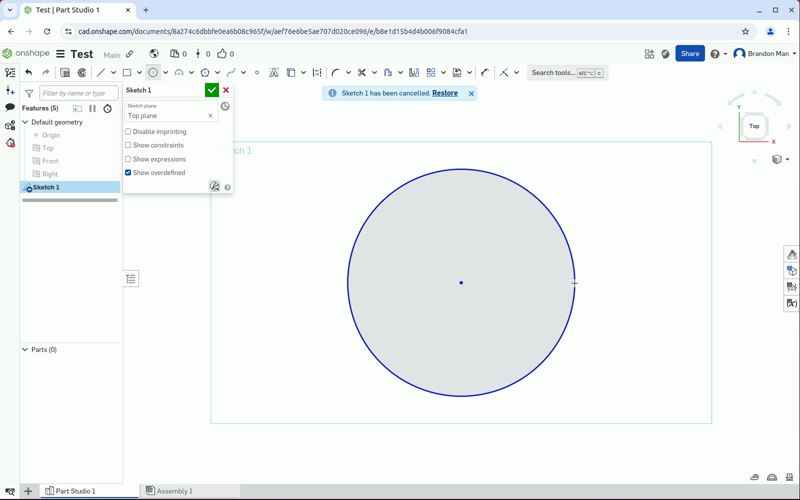
mouse_move(461, 339)
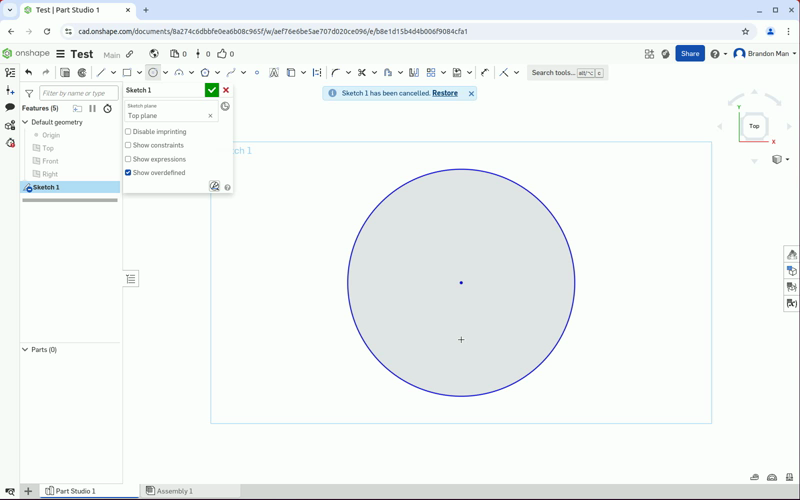
click(461, 339)
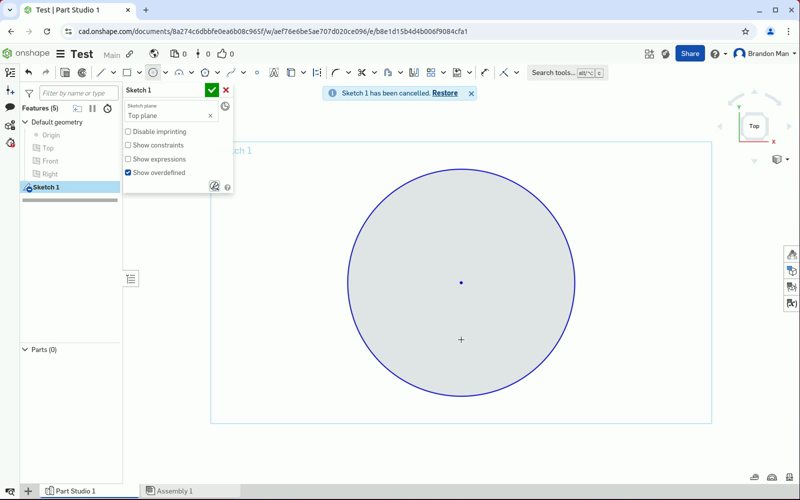
key_up(shift)
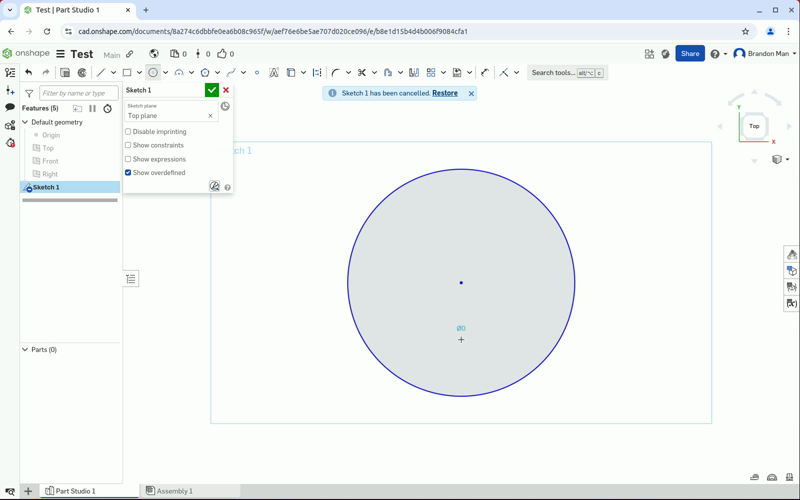
mouse_move(485, 339)
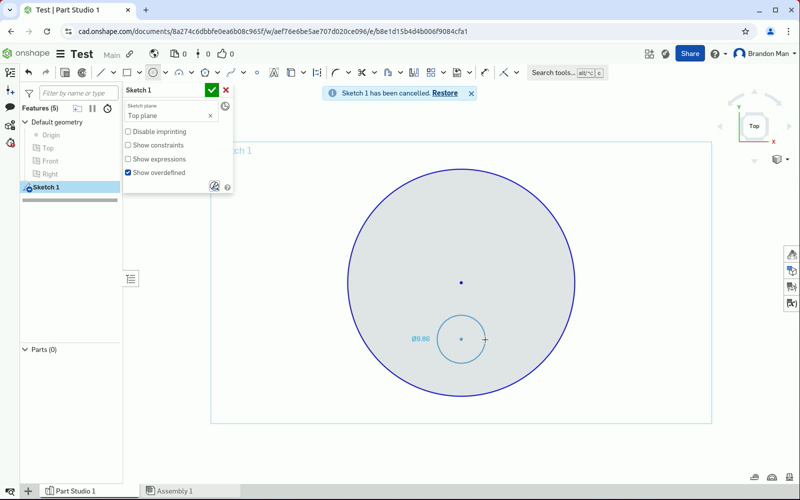
click(485, 339)
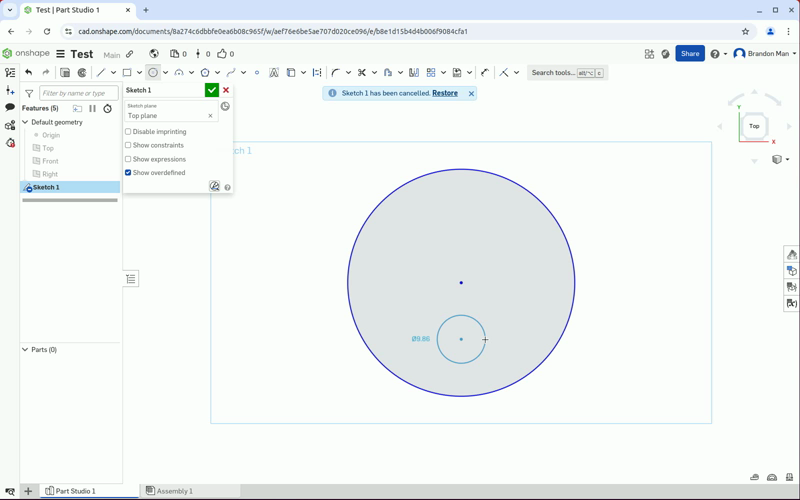
key(esc)
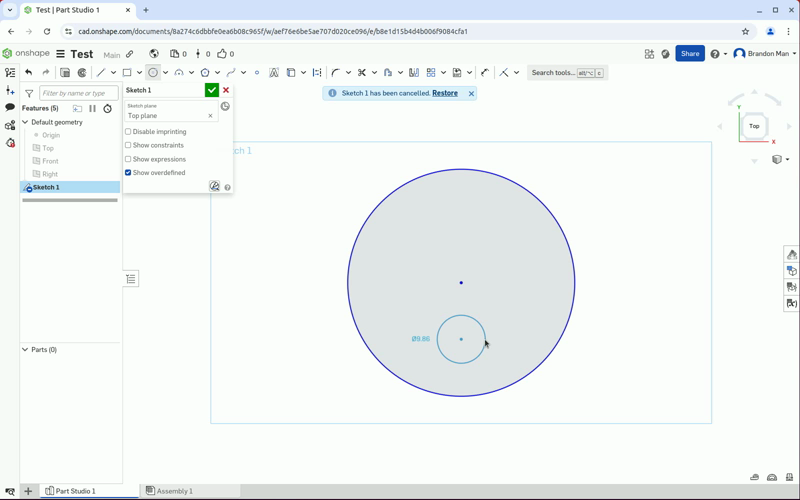
key(c)
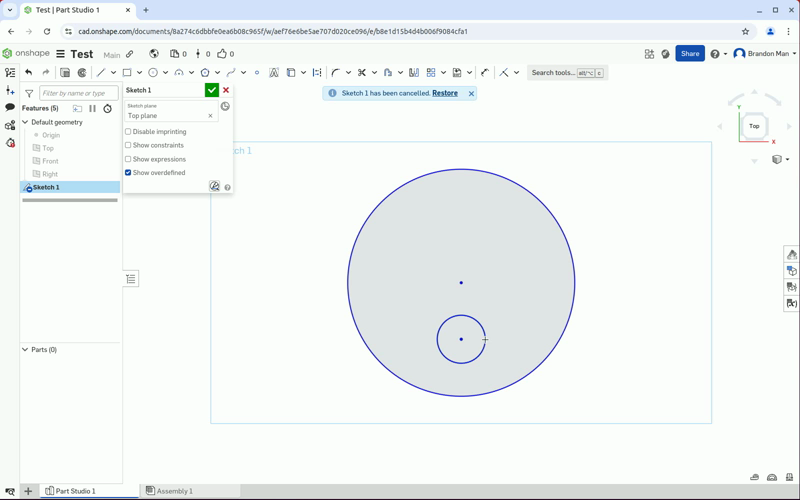
key_down(shift)
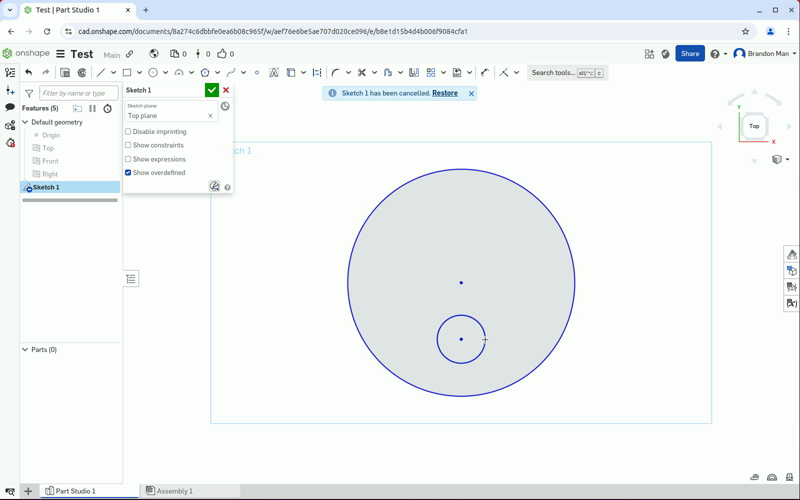
mouse_move(461, 282)
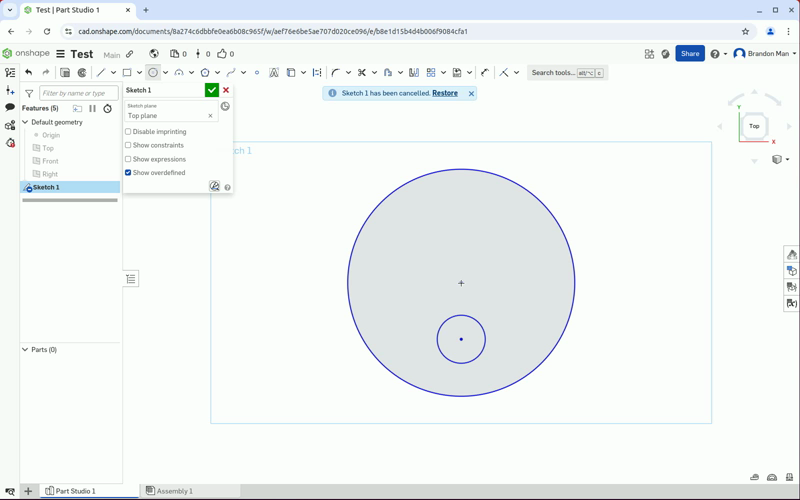
click(461, 282)
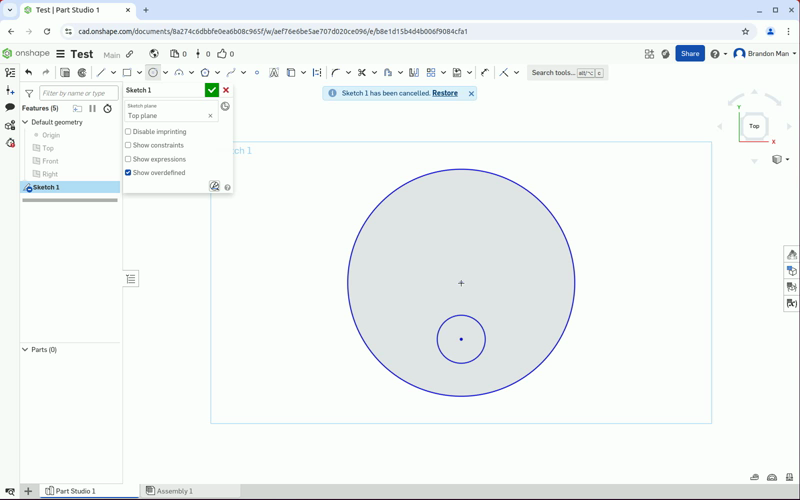
key_up(shift)
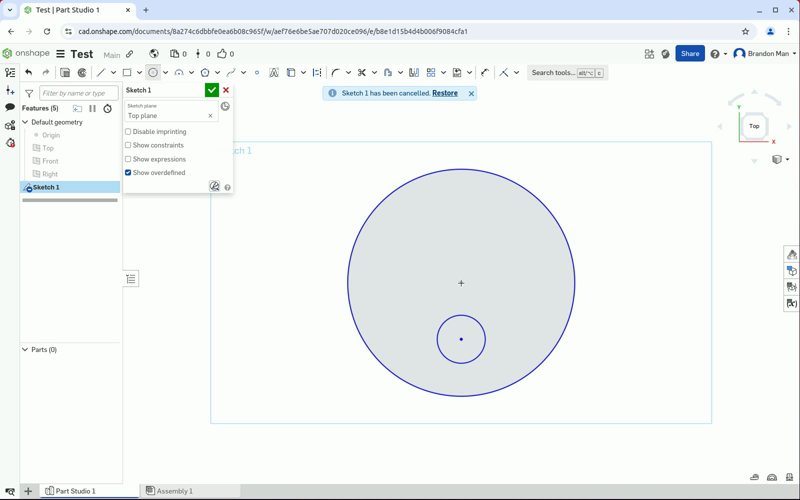
mouse_move(466, 282)
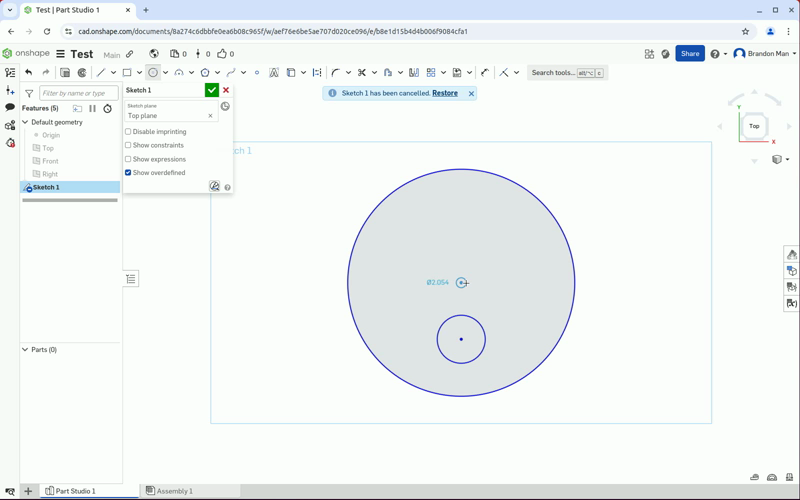
click(466, 282)
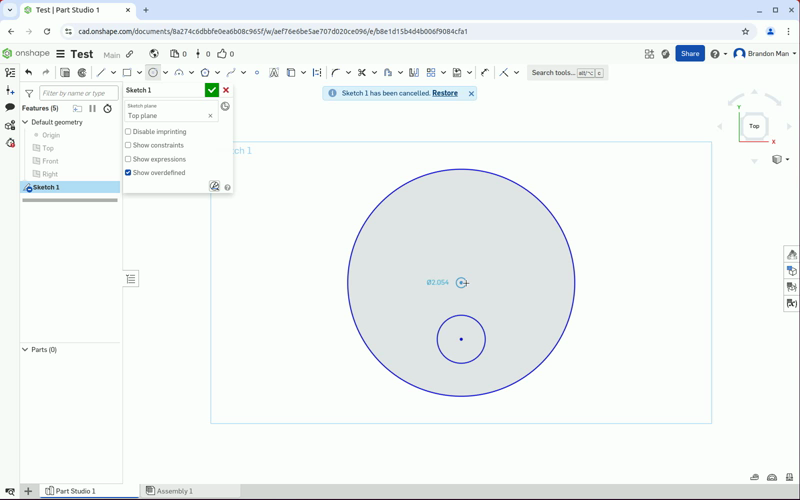
key(esc)
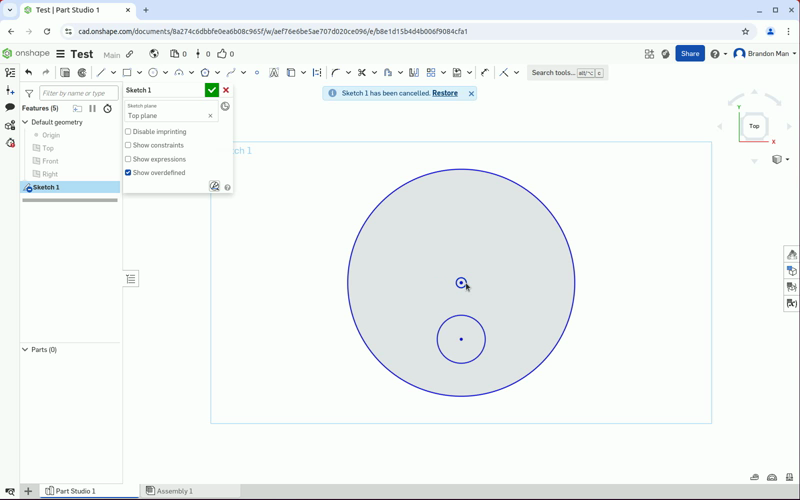
mouse_move(414, 249)
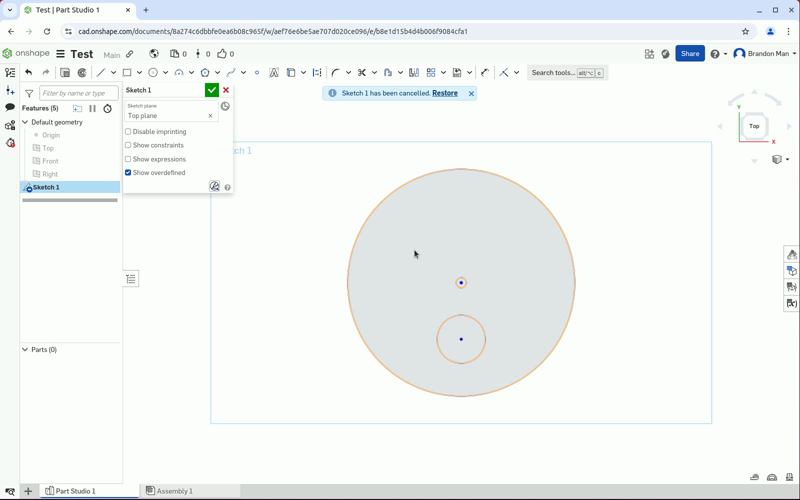
click(414, 249)
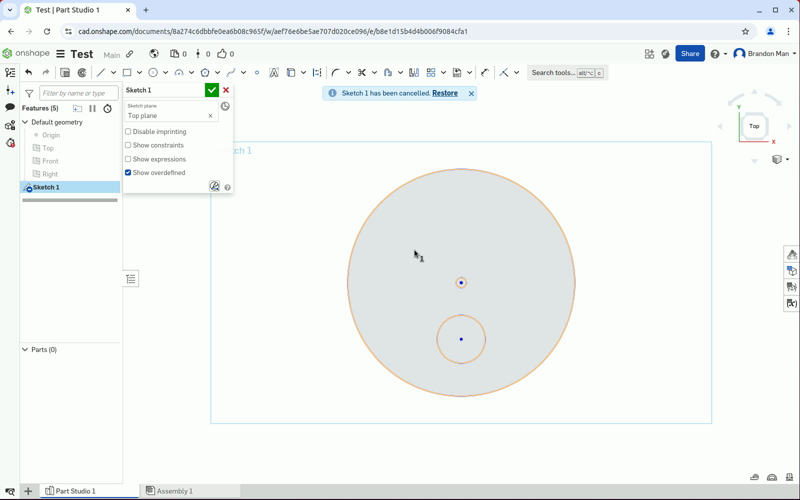
mouse_move(73, 352)
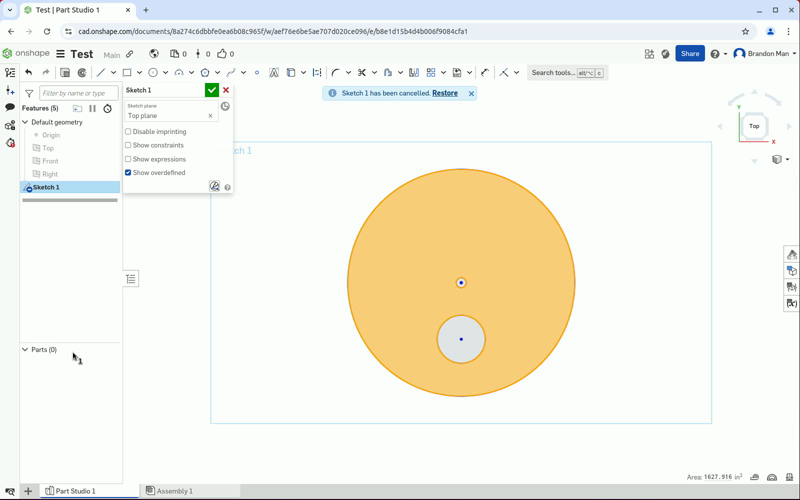
key(shift+y)
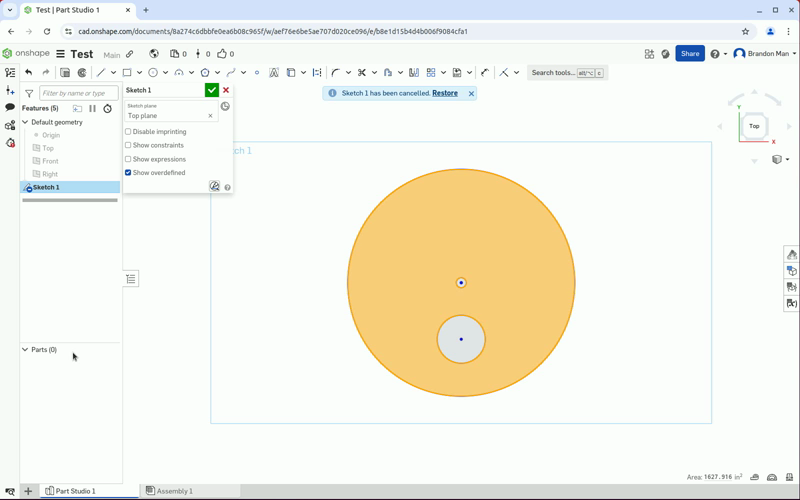
key(shift+e)
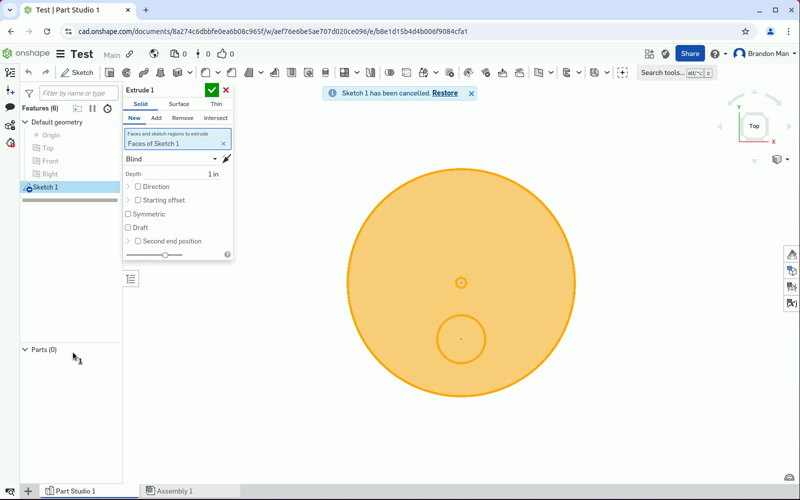
mouse_move(143, 106)
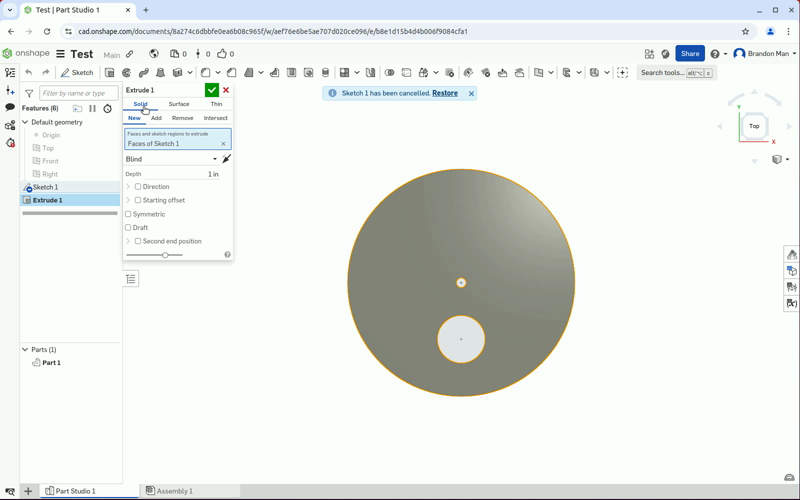
click(143, 106)
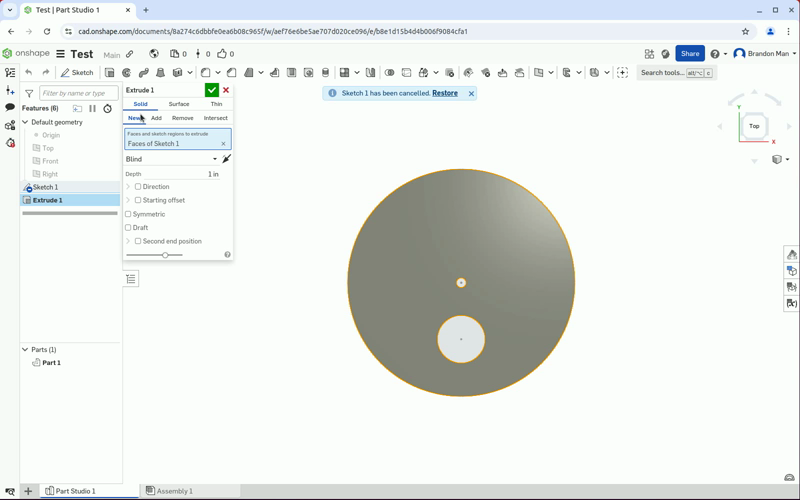
mouse_move(137, 120)
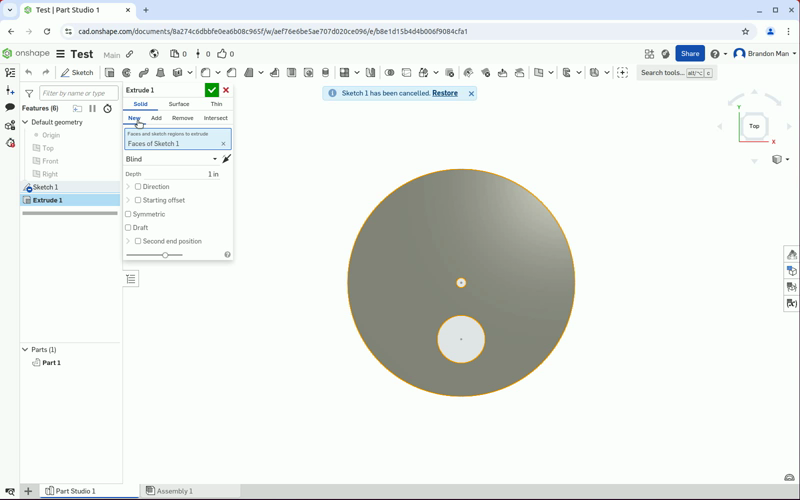
click(137, 120)
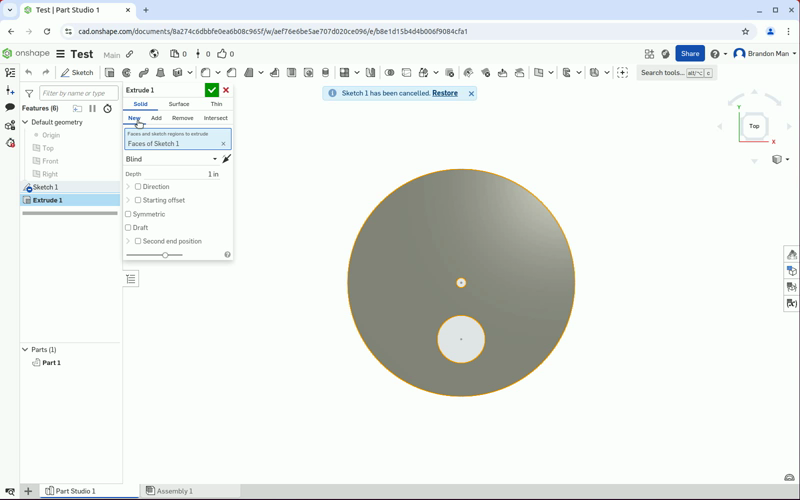
key(tab, 4)
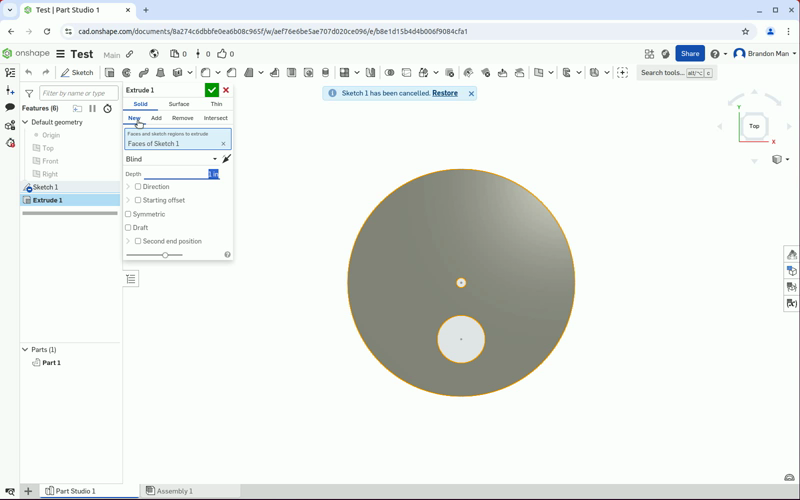
text(9.147)
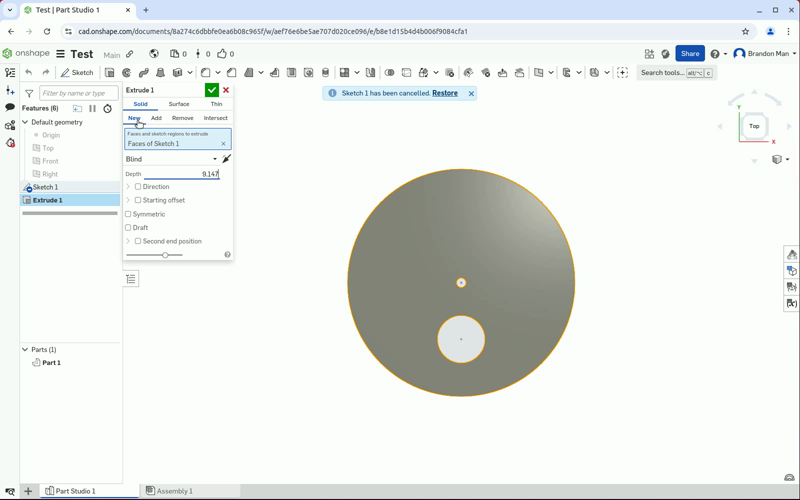
key(enter)
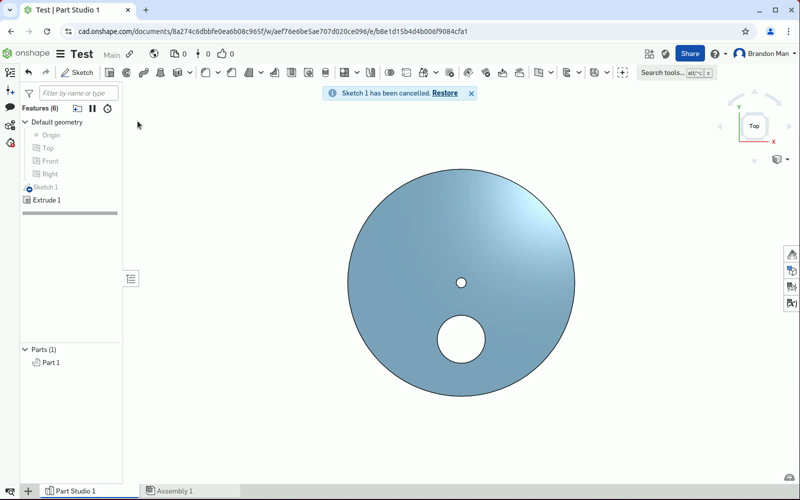
key(shift+h)
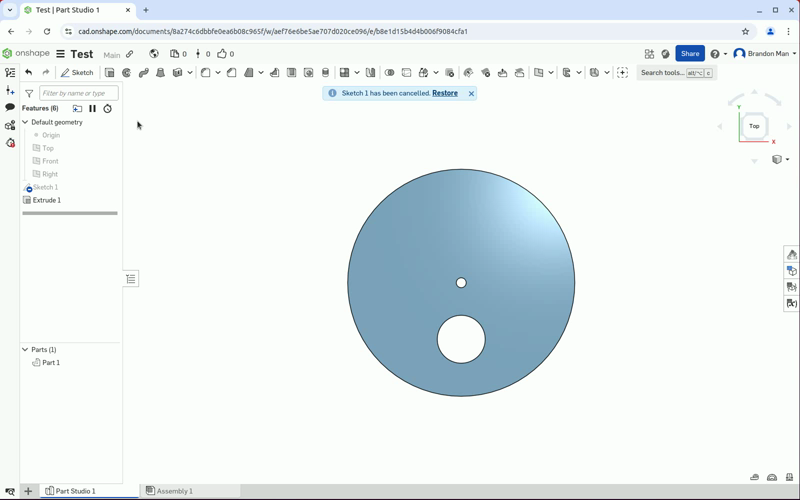
key(shift+h)
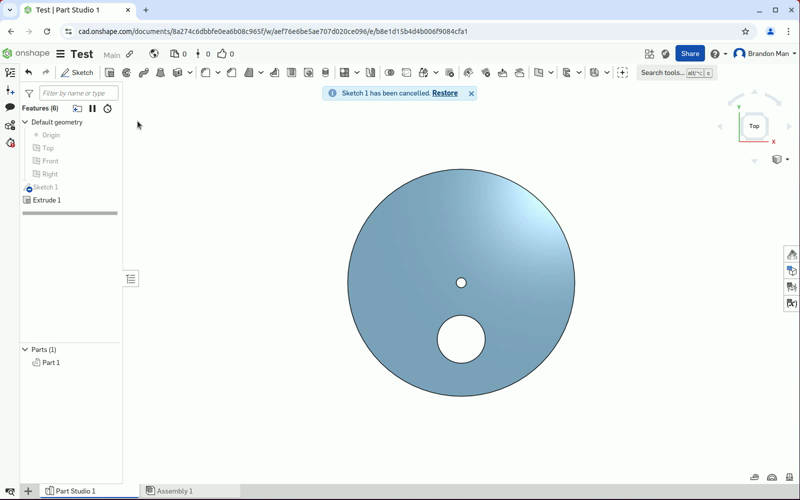
mouse_move(73, 189)
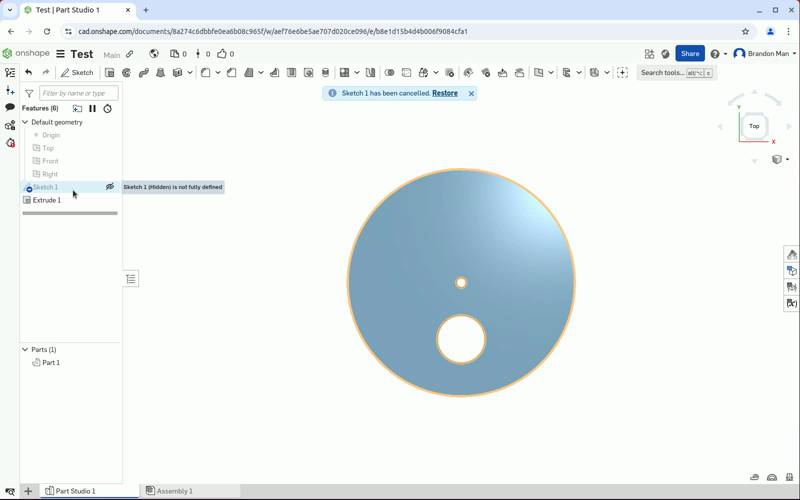
click(73, 189)
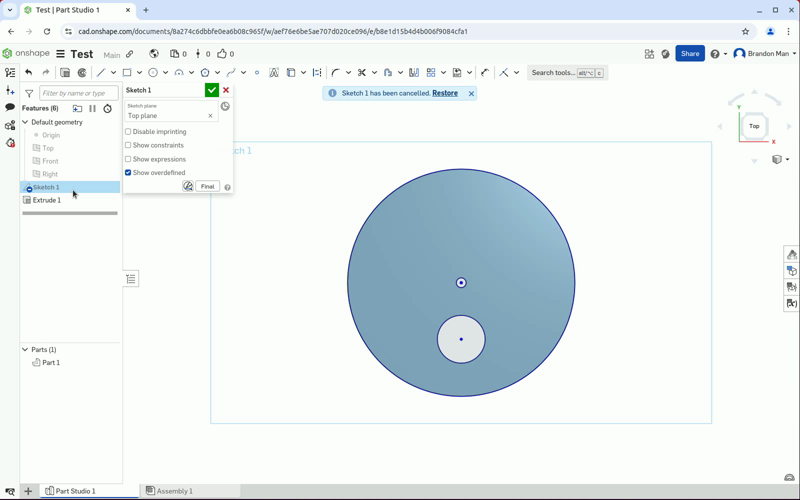
mouse_move(229, 92)
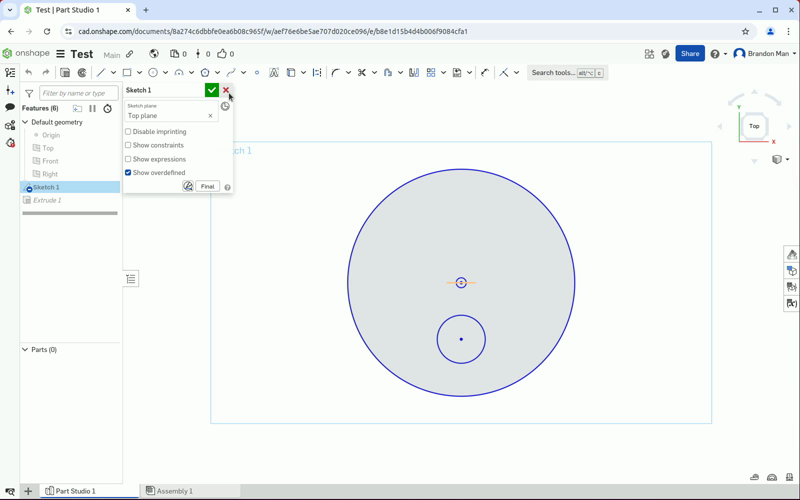
click(229, 92)
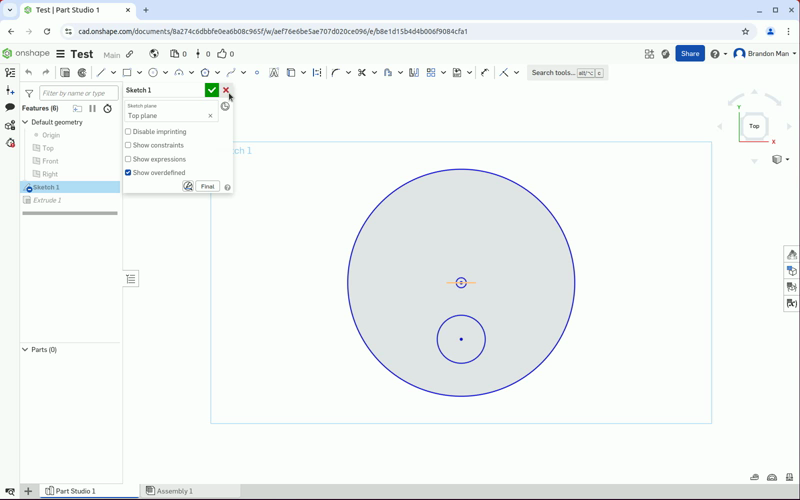
key(shift+s)
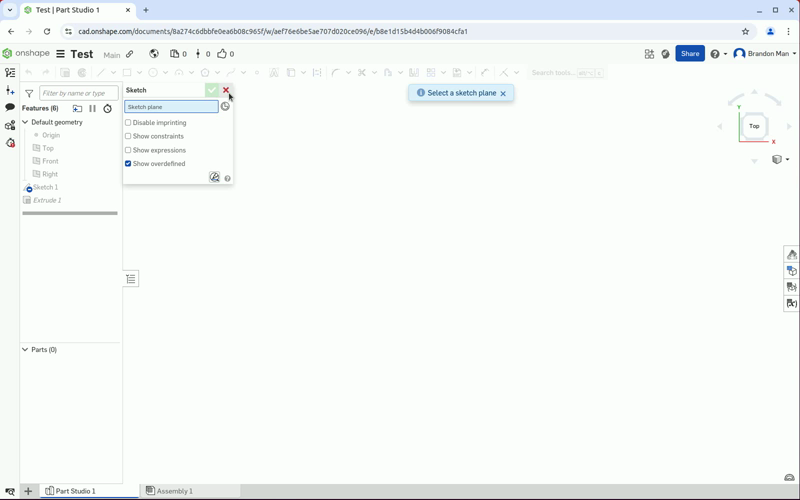
mouse_move(73, 150)
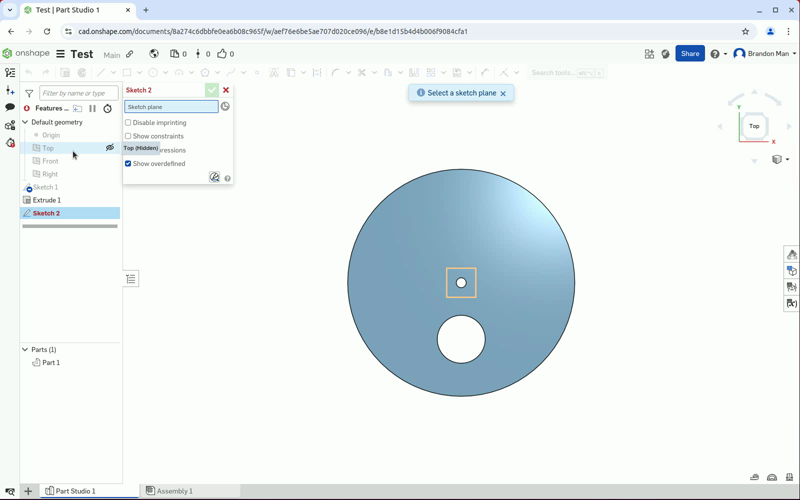
click(73, 150)
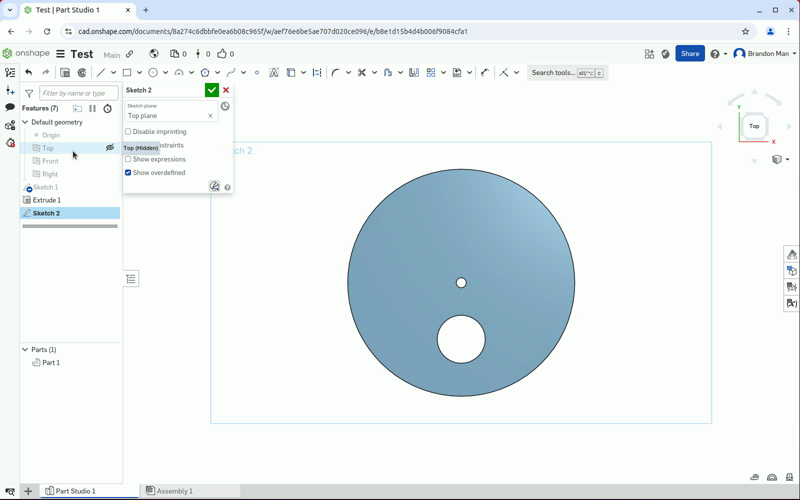
mouse_move(73, 352)
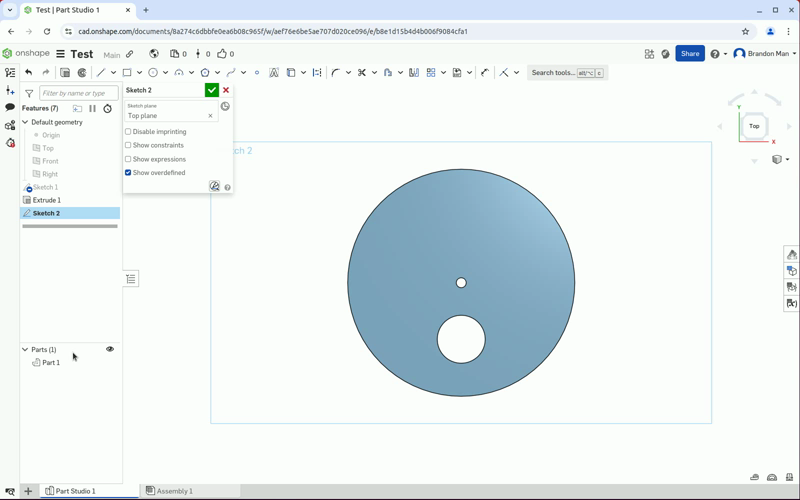
key(y)
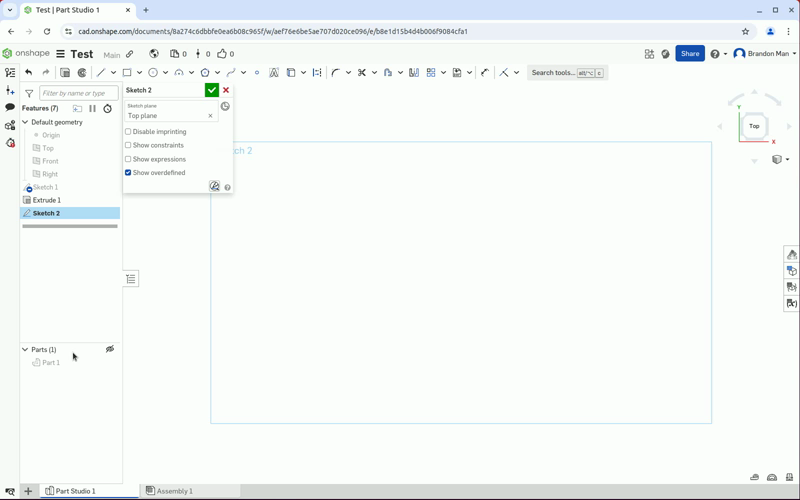
key(l)
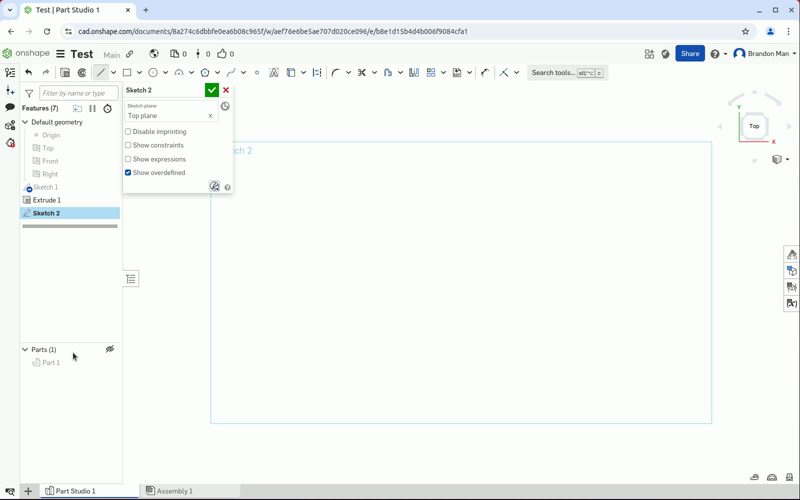
key_down(shift)
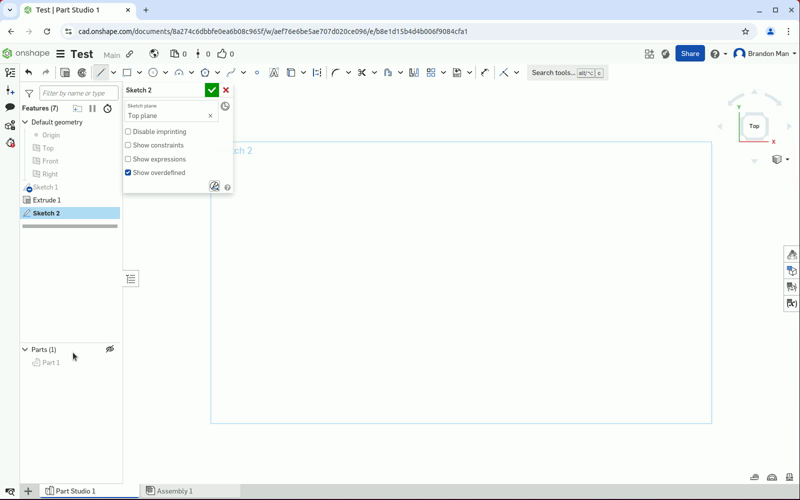
mouse_move(461, 316)
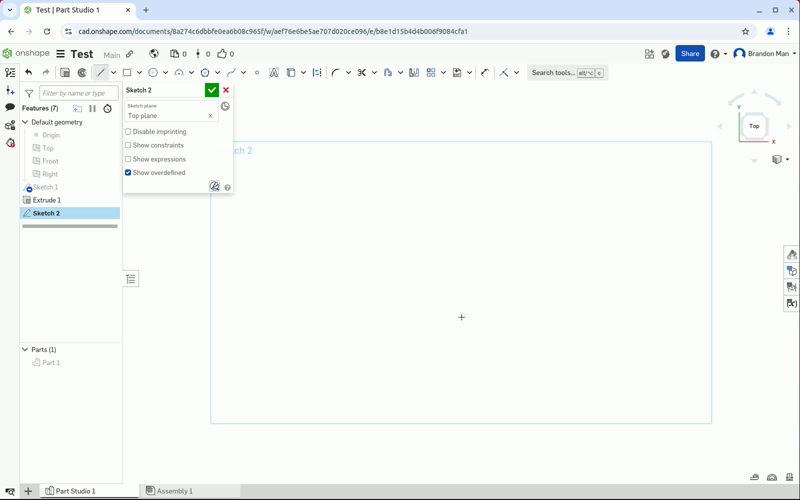
click(461, 316)
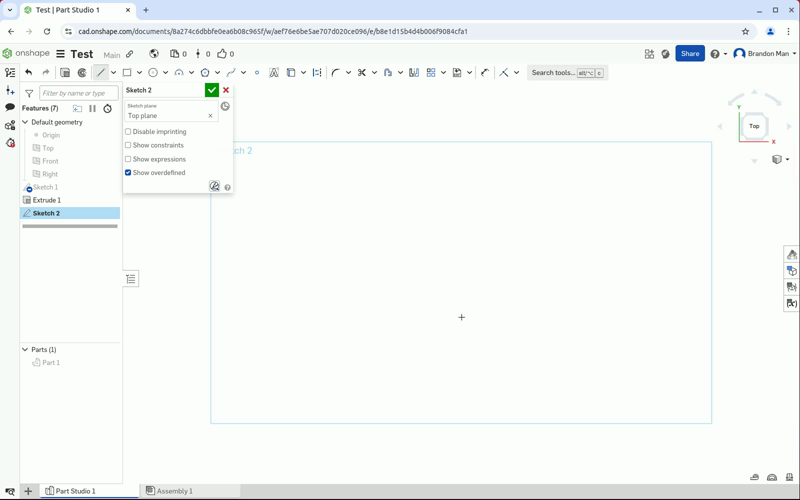
key_up(shift)
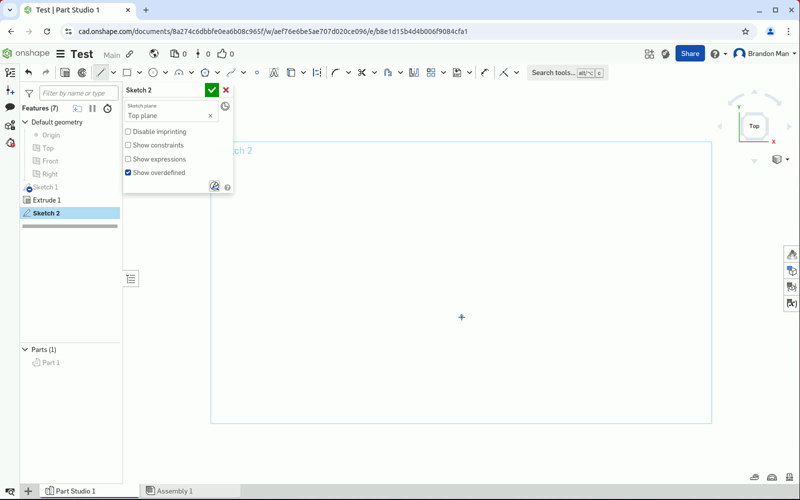
key_down(shift)
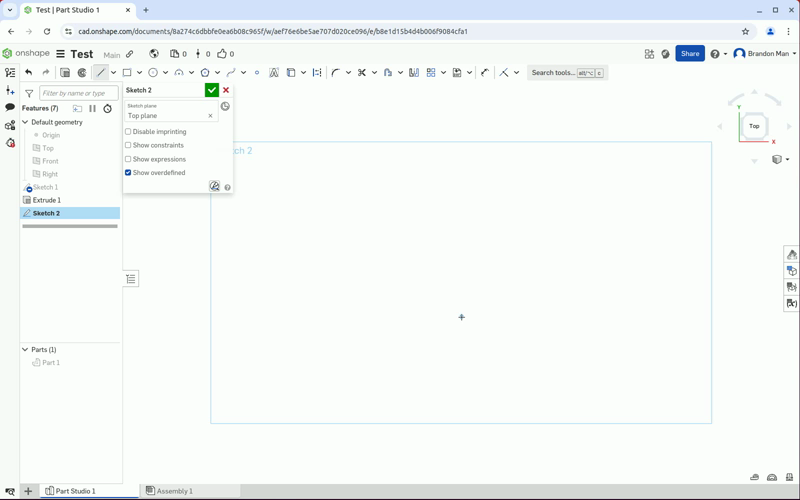
mouse_move(492, 316)
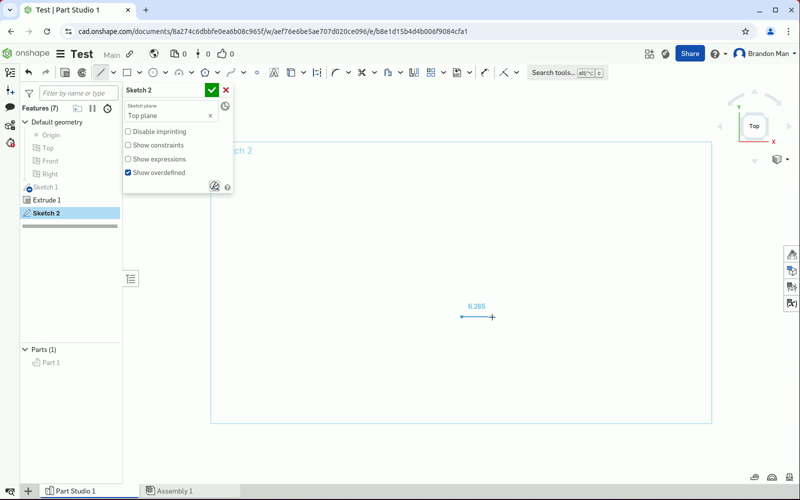
mouse_move(463, 362)
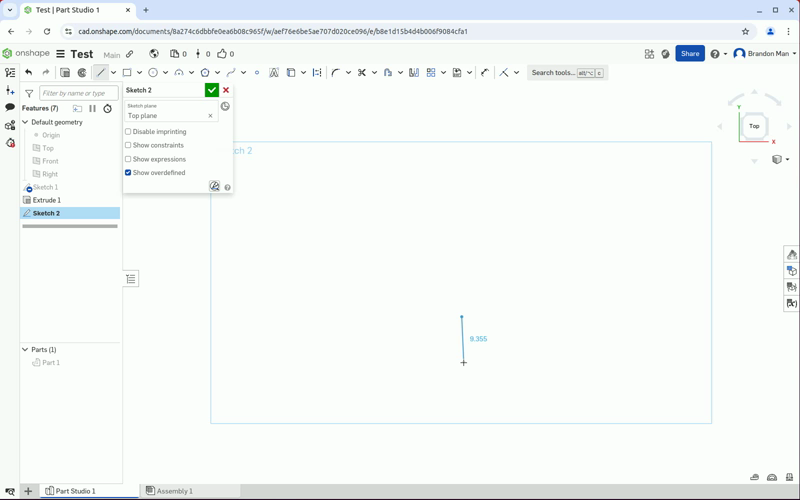
click(463, 362)
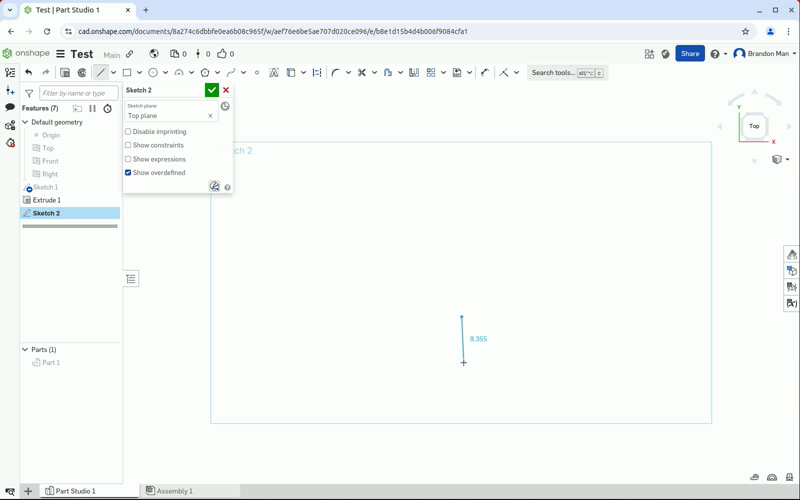
key_up(shift)
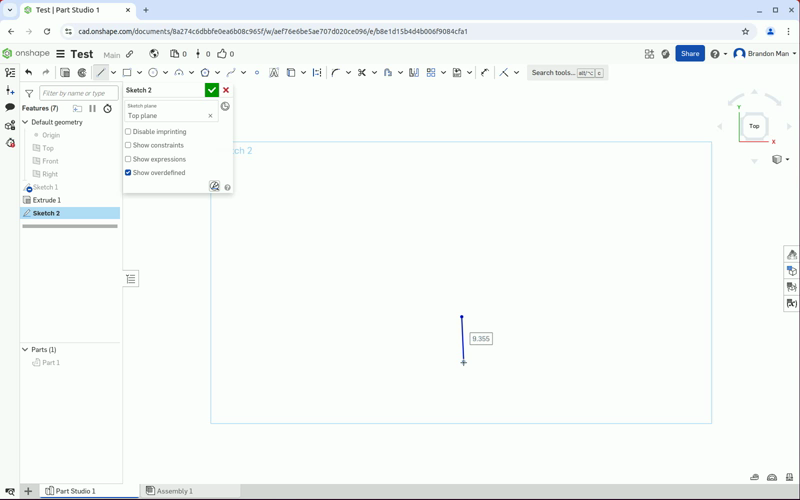
key(esc)
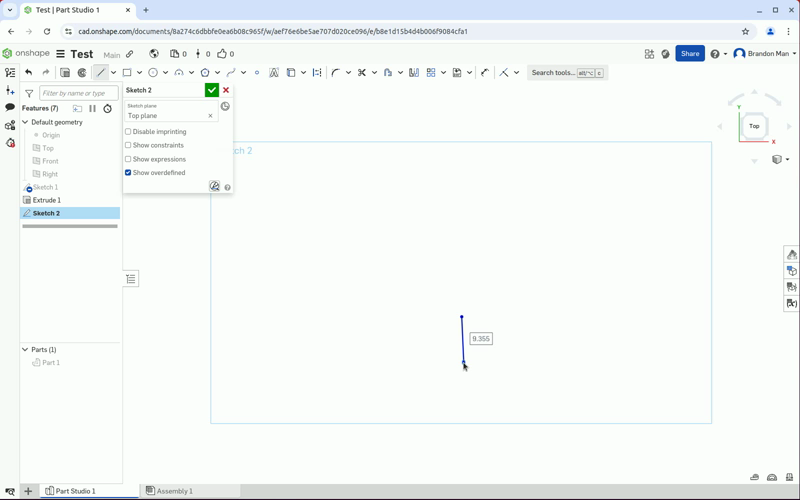
key(a)
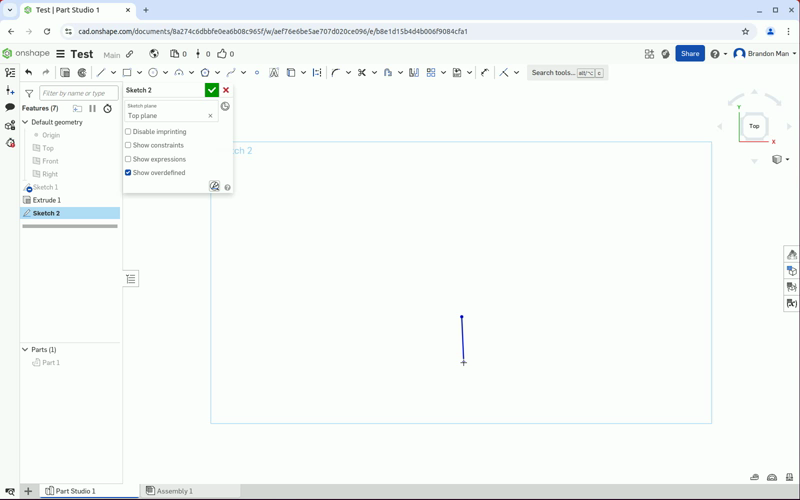
mouse_move(463, 362)
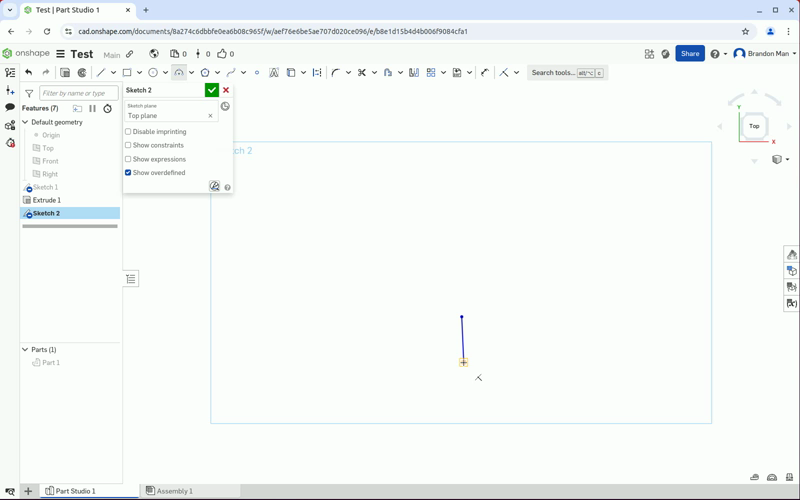
click(463, 362)
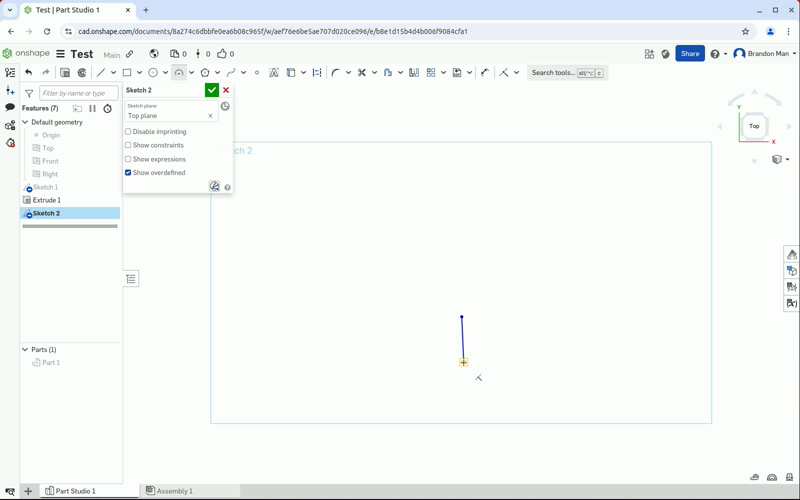
mouse_move(461, 316)
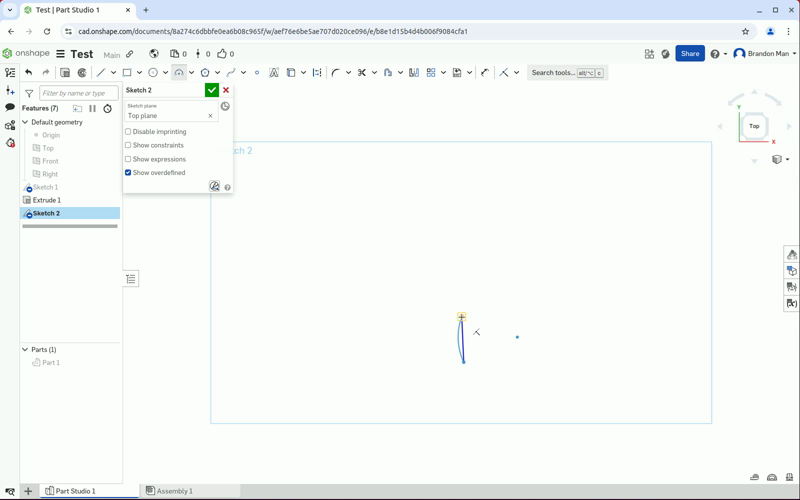
click(461, 316)
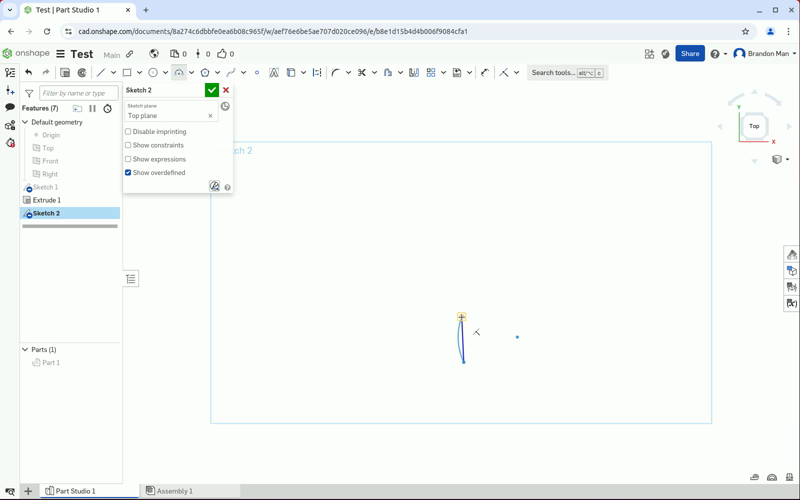
key_down(shift)
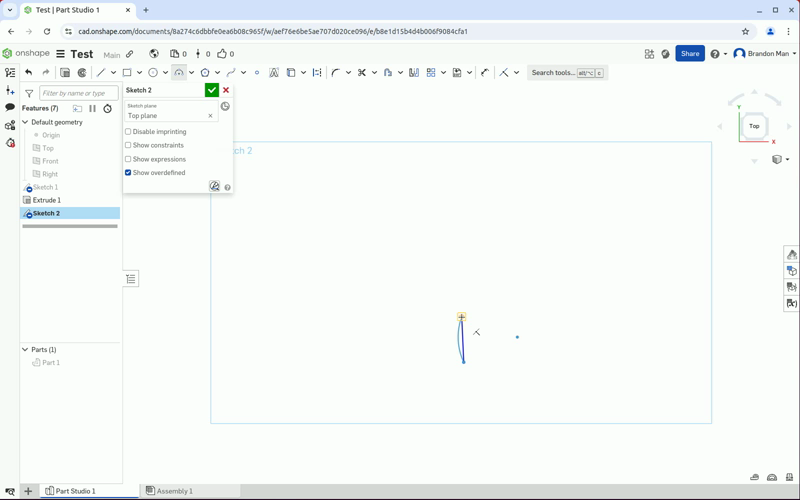
mouse_move(485, 338)
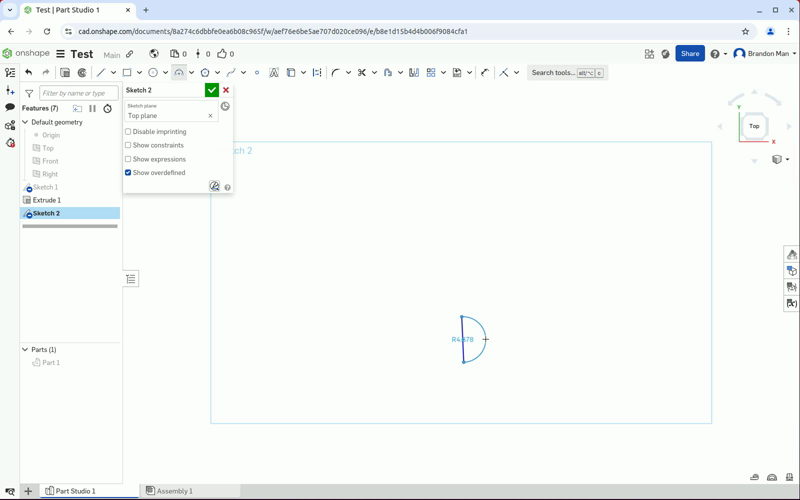
click(485, 338)
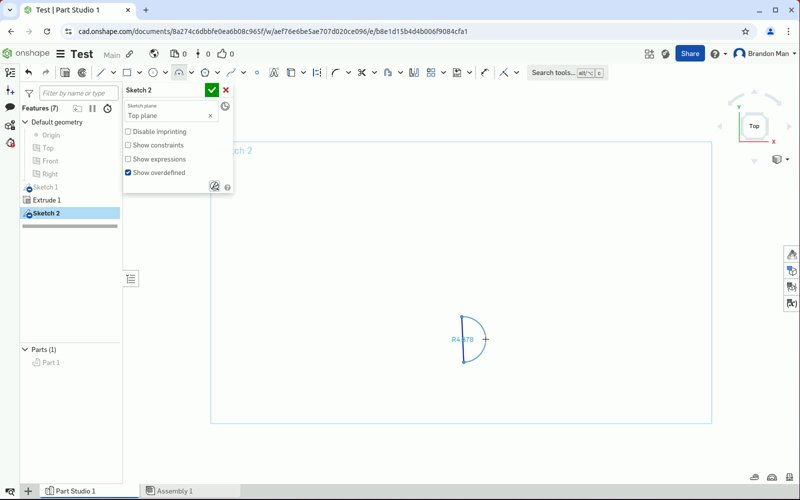
key_up(shift)
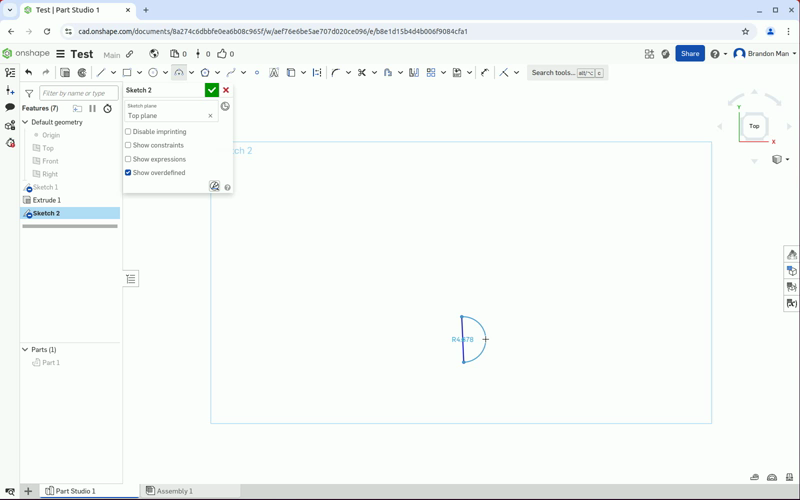
key(esc)
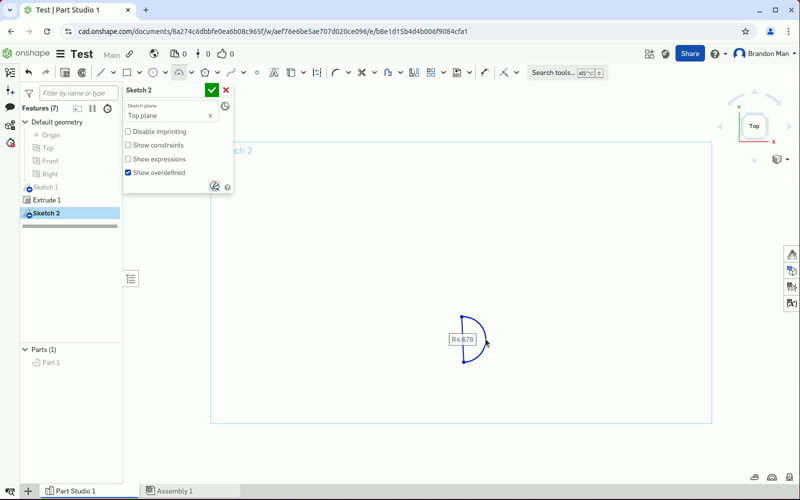
mouse_move(465, 322)
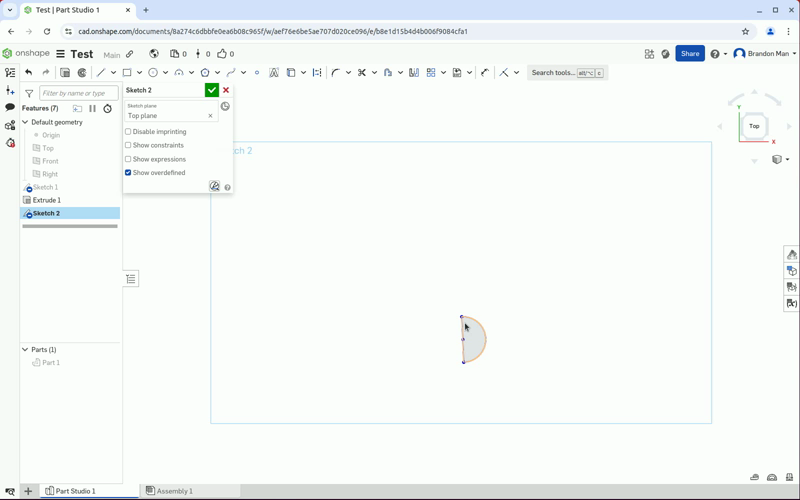
scroll(6)
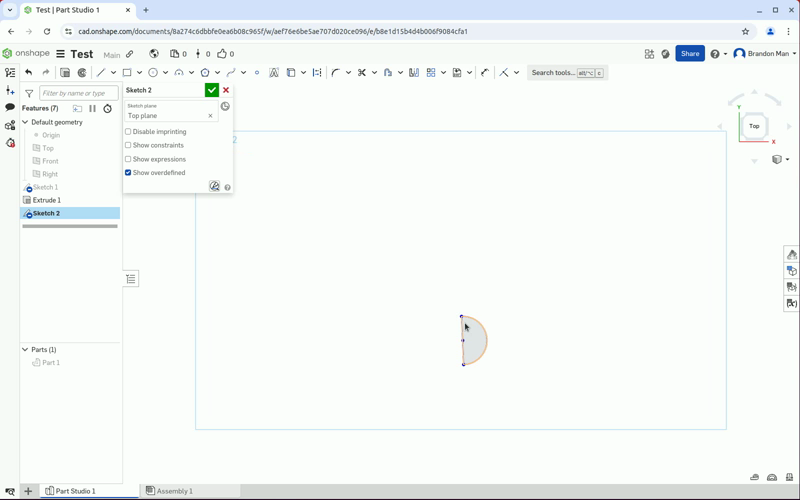
scroll(6)
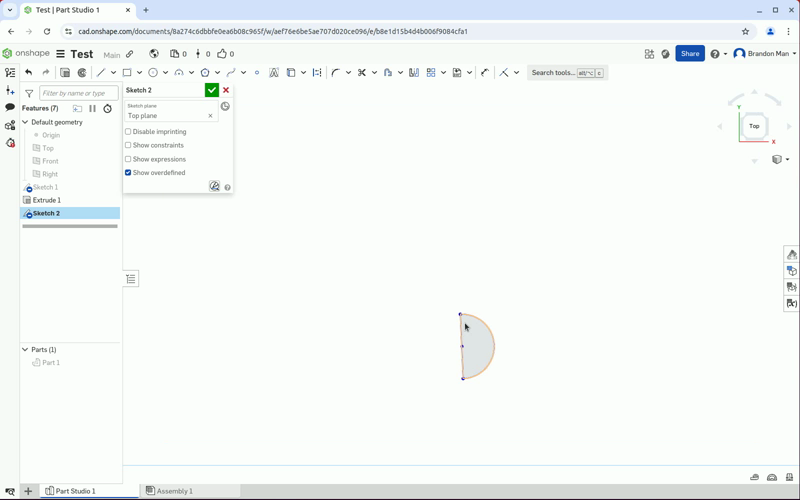
scroll(6)
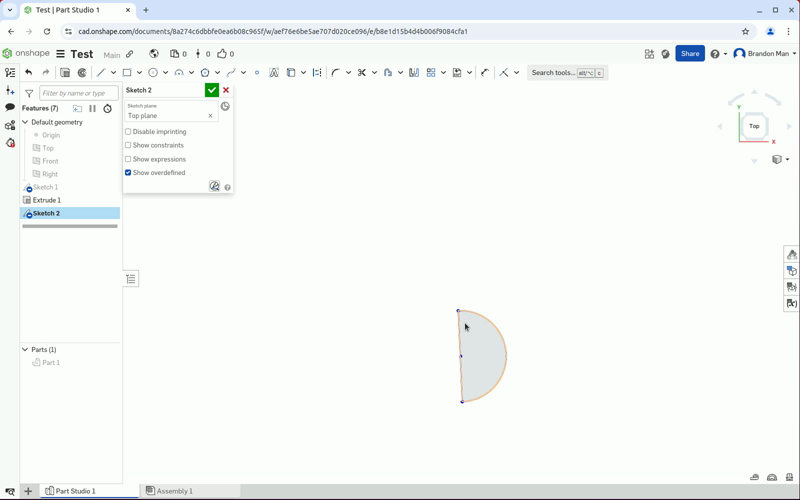
scroll(6)
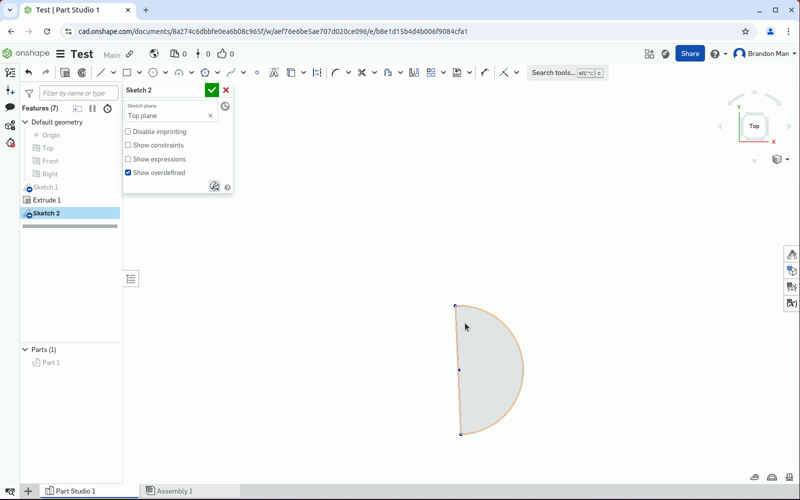
scroll(6)
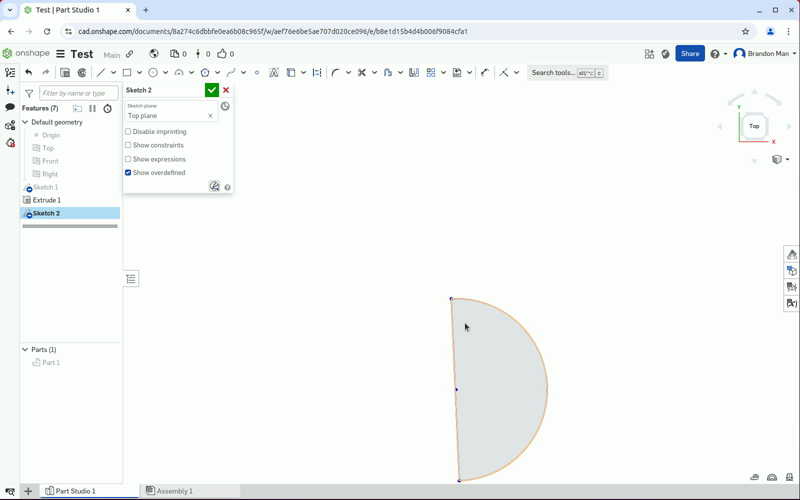
scroll(6)
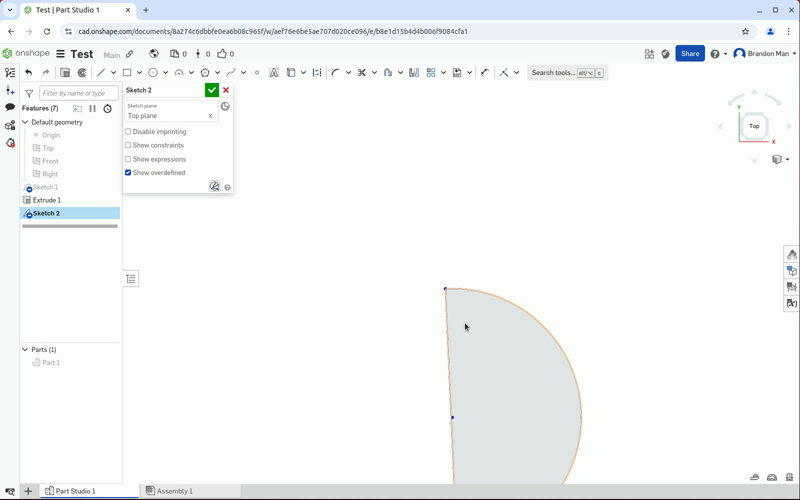
scroll(6)
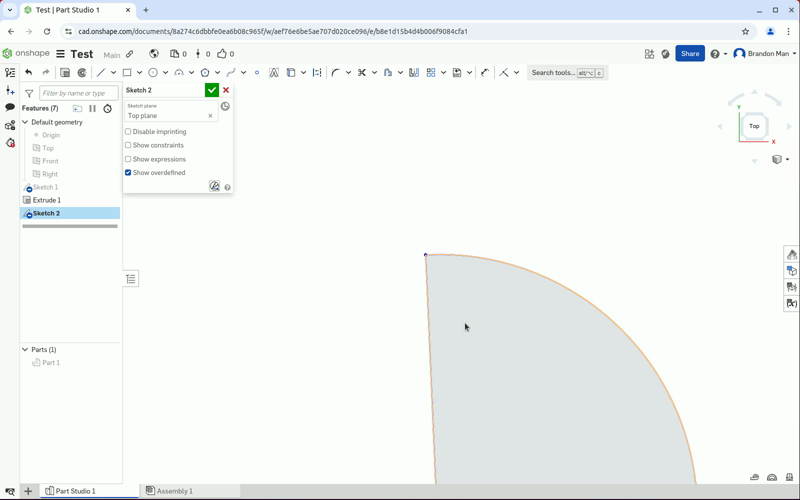
click(465, 322)
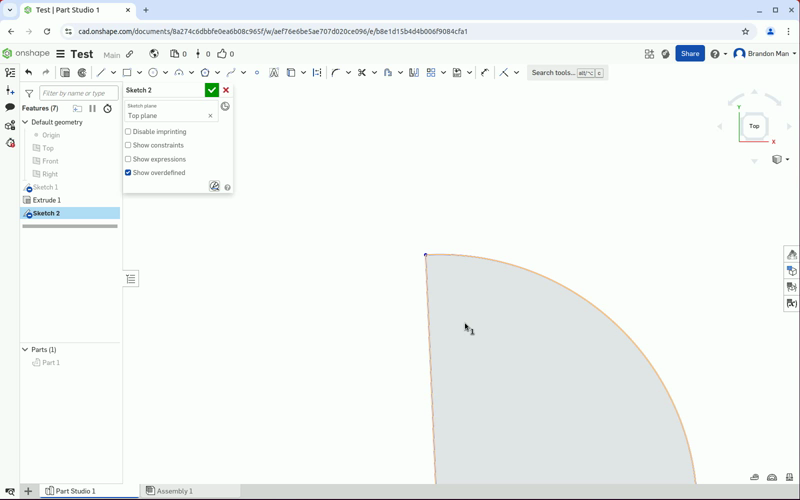
scroll(-6)
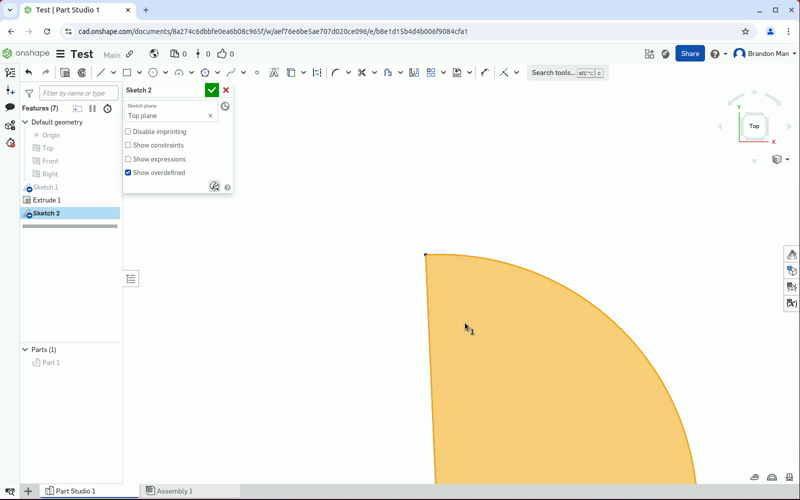
scroll(-6)
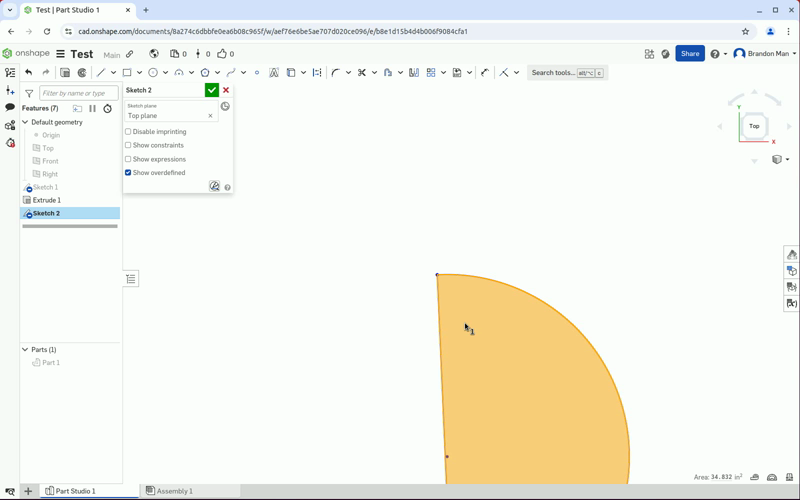
scroll(-6)
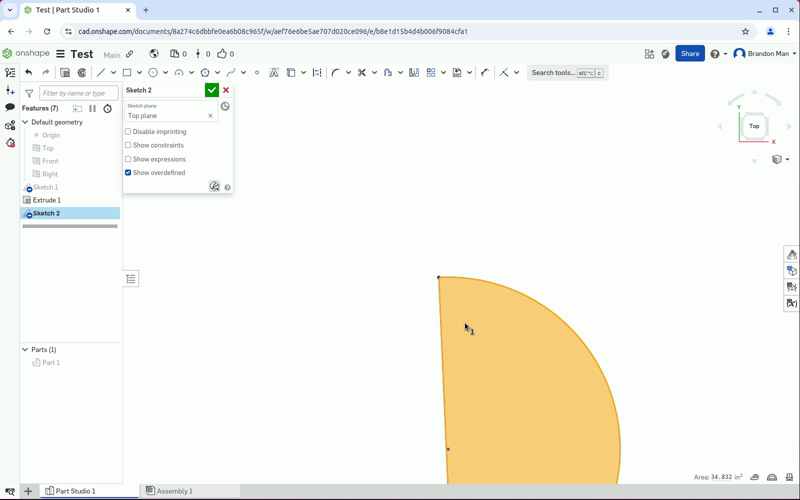
scroll(-6)
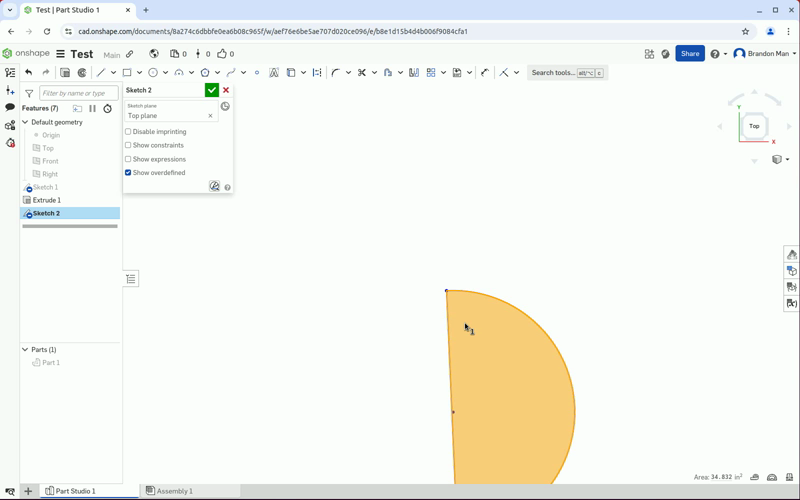
scroll(-6)
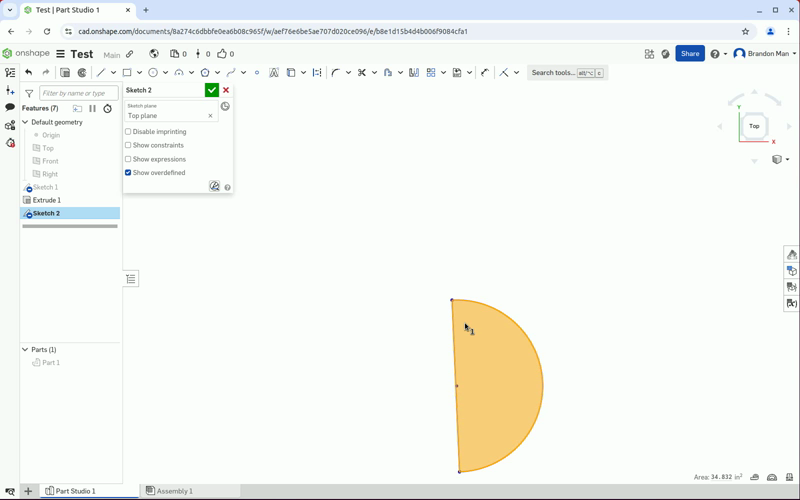
scroll(-6)
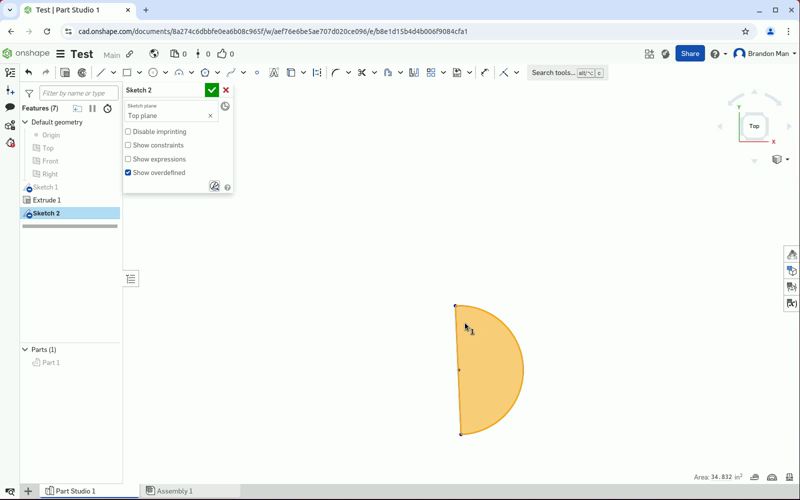
scroll(-6)
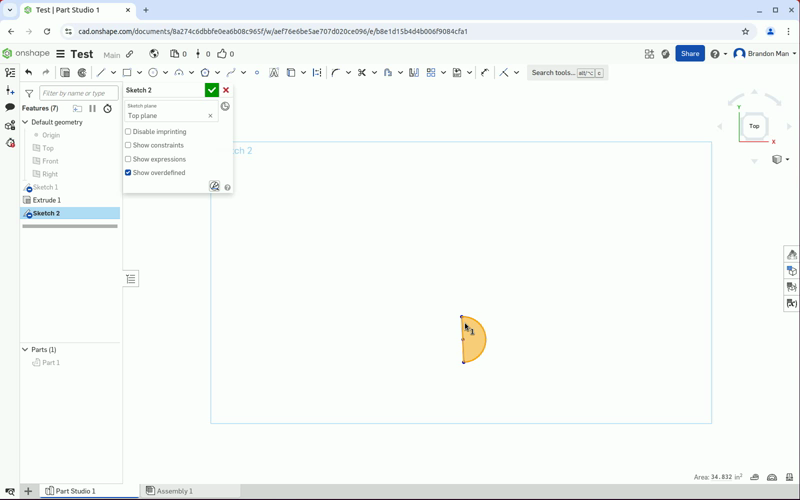
mouse_move(73, 352)
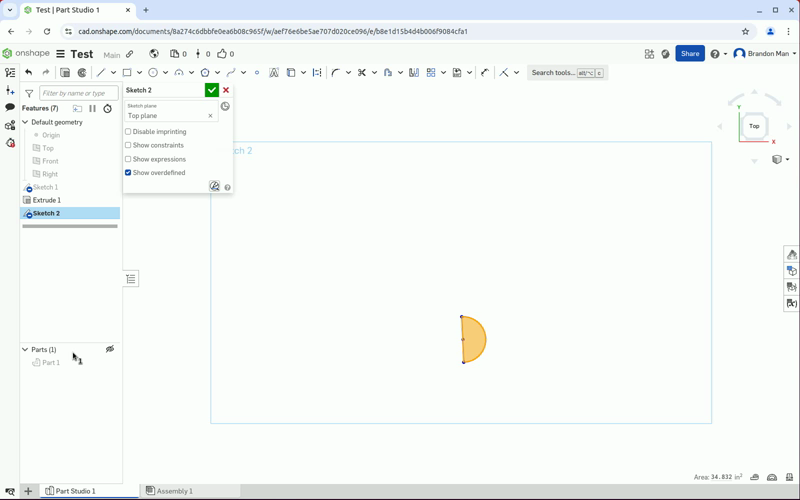
key(shift+y)
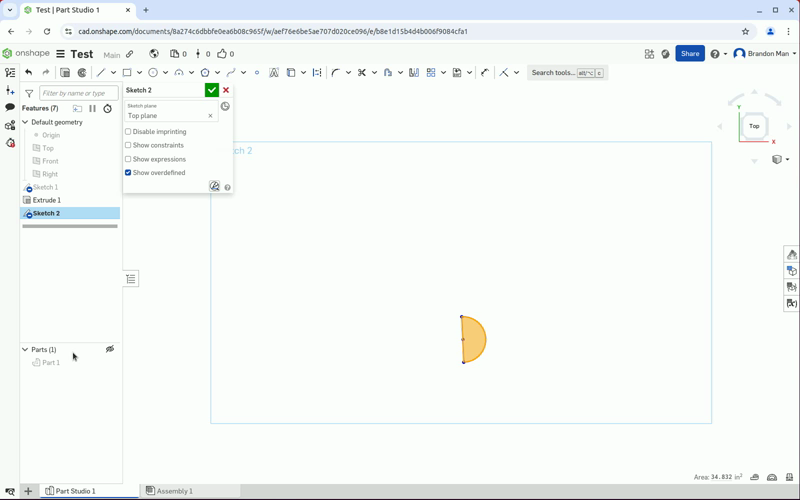
key(shift+e)
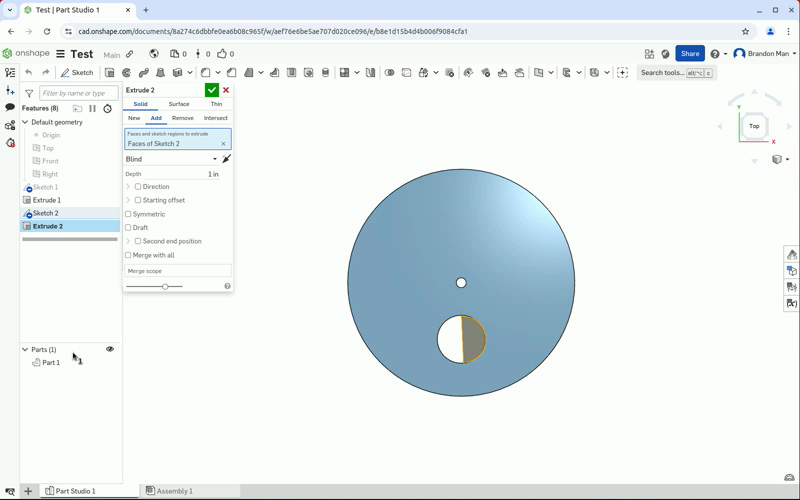
mouse_move(143, 106)
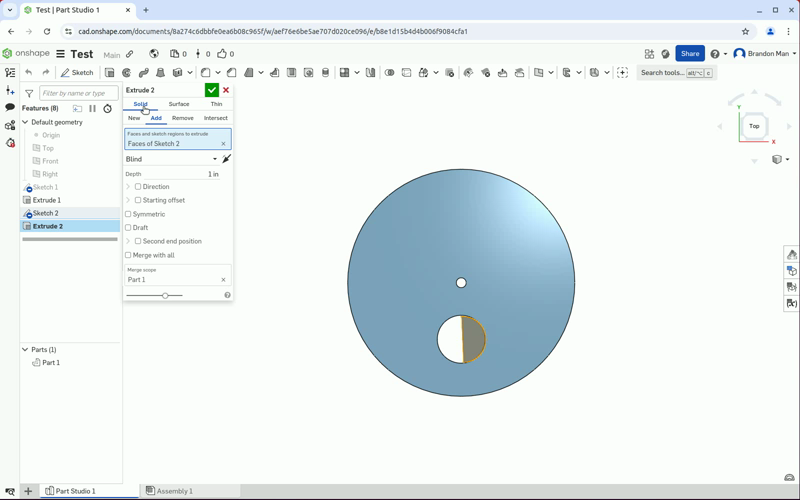
click(143, 106)
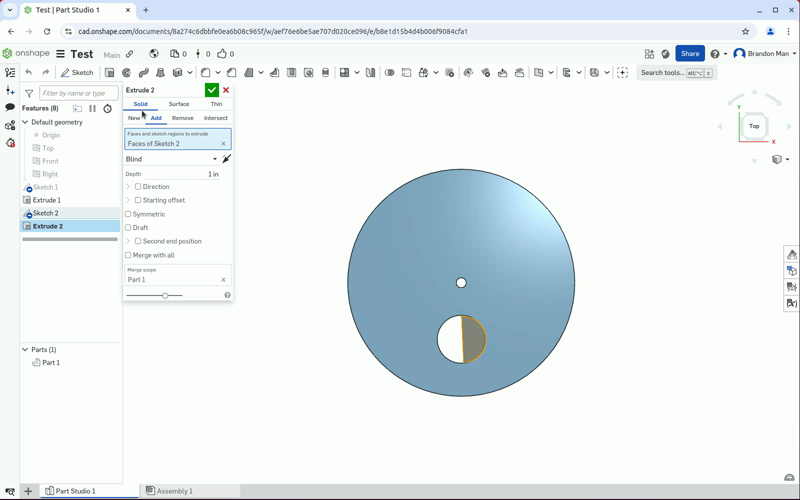
mouse_move(137, 120)
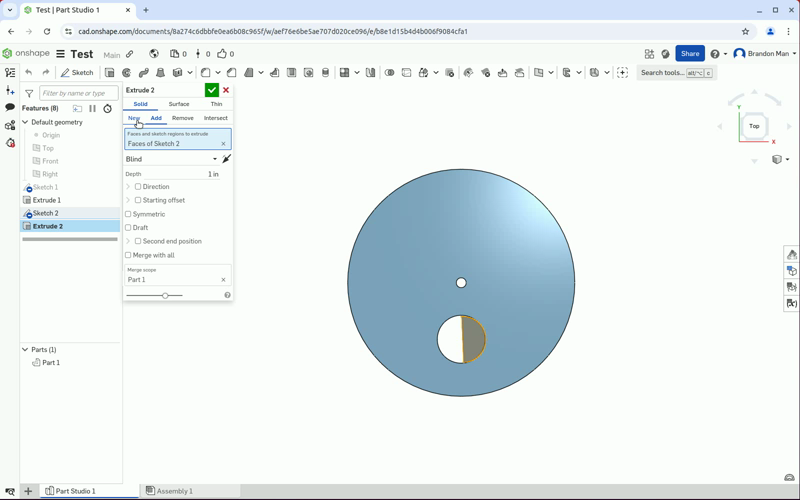
click(137, 120)
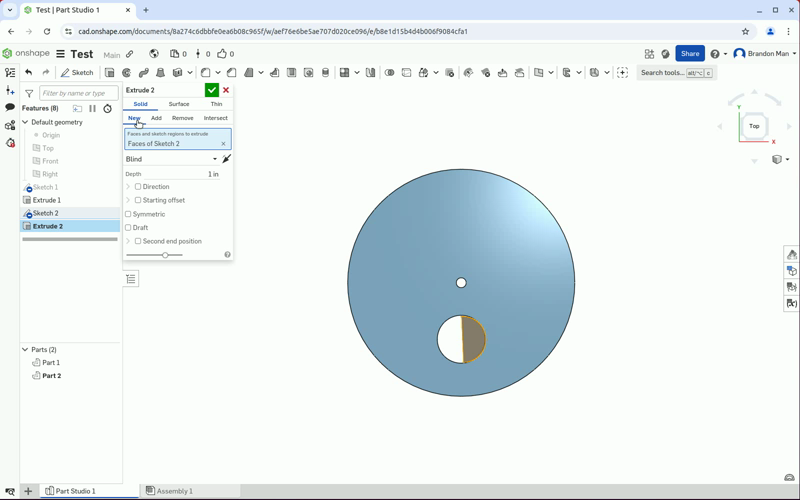
key(tab, 4)
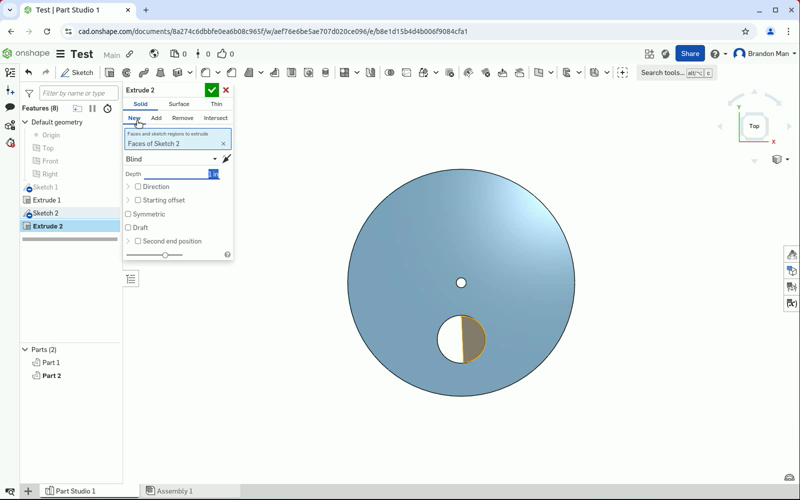
text(18.535)
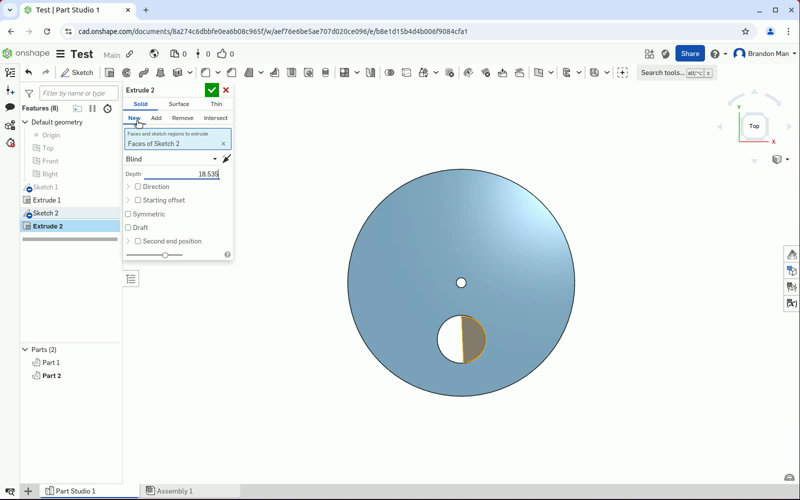
key(enter)
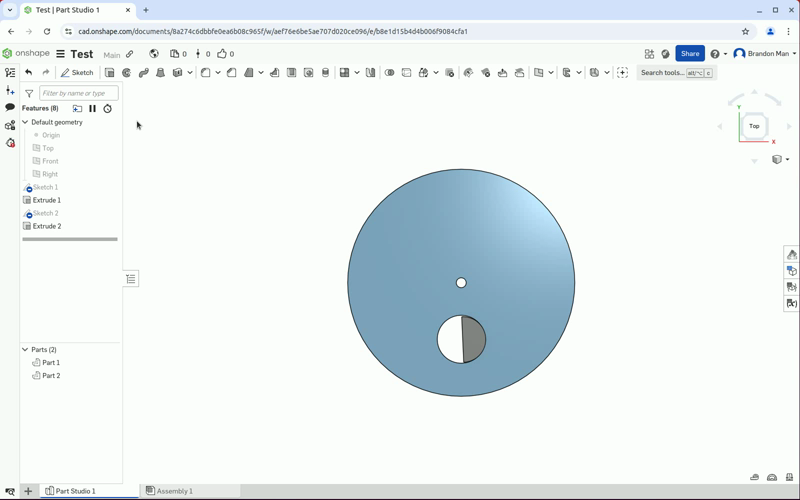
key(shift+h)
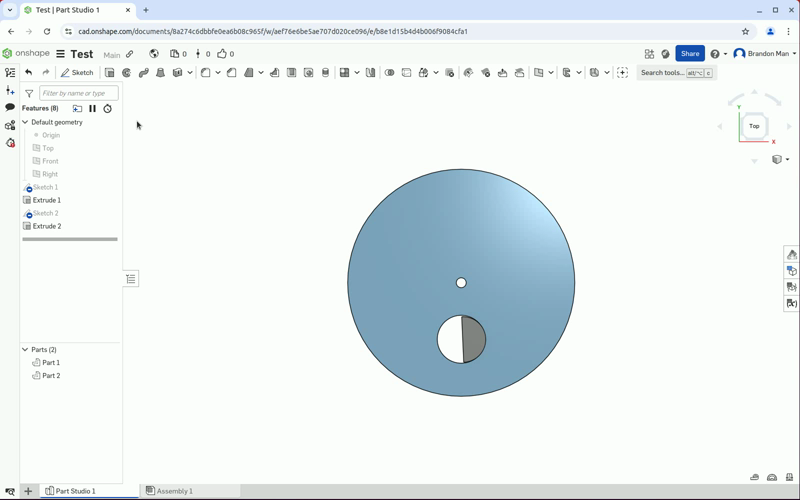
key(shift+h)
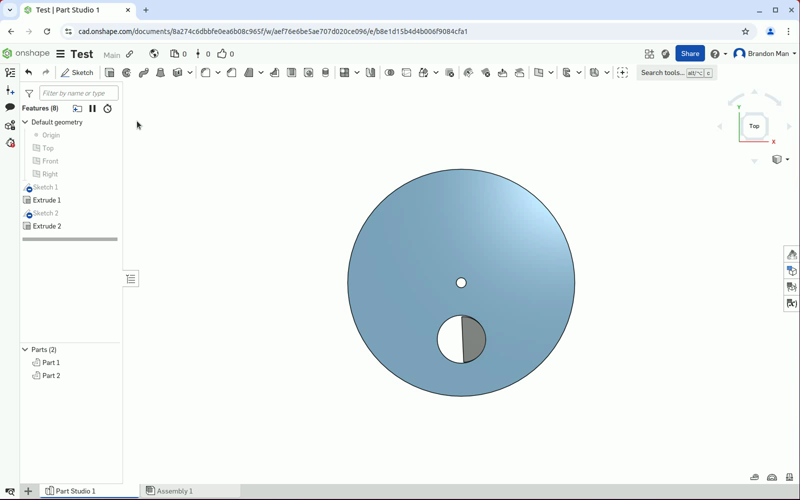
mouse_move(73, 189)
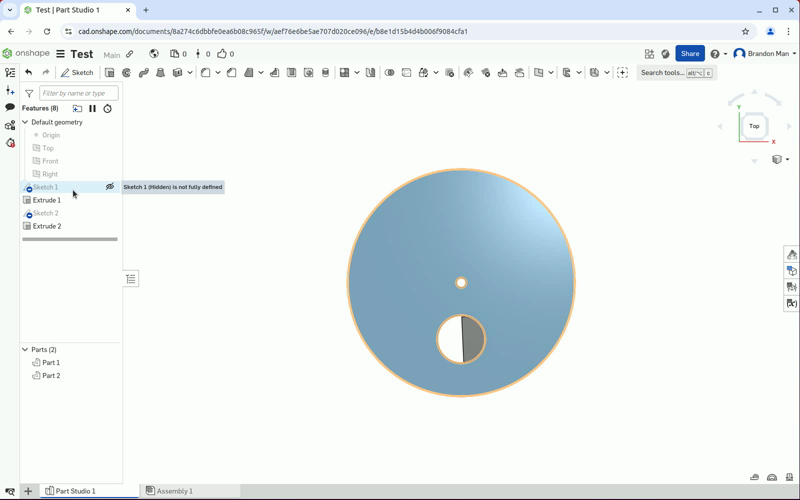
click(73, 189)
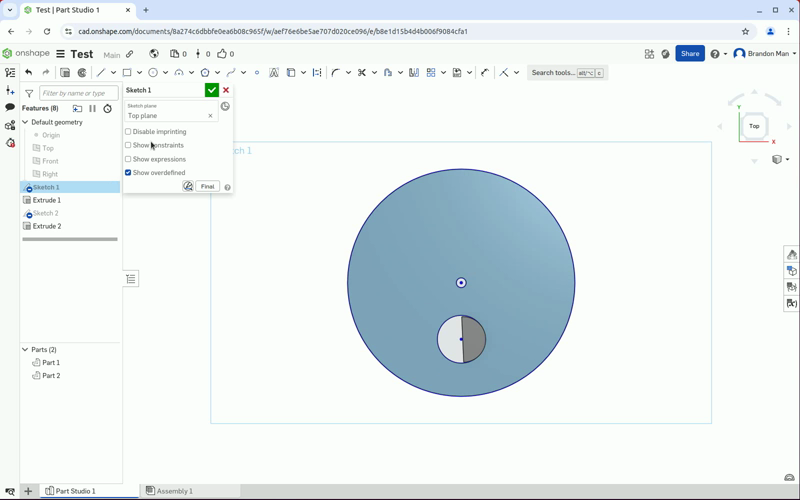
mouse_move(229, 92)
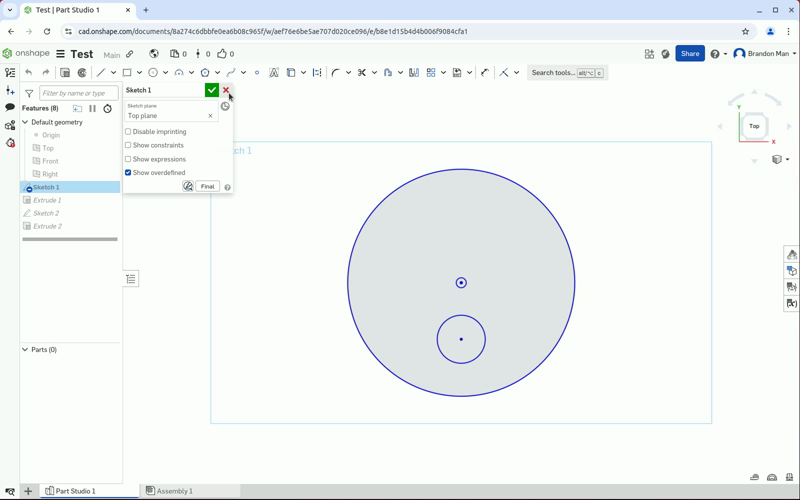
click(229, 92)
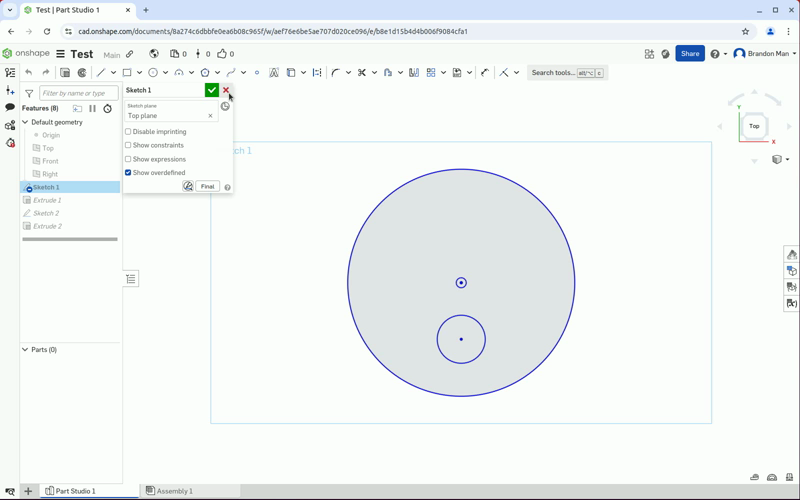
key(shift+s)
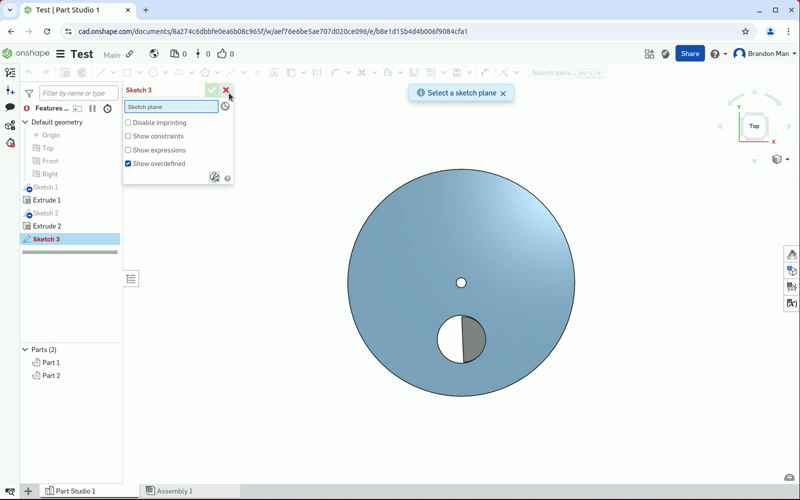
mouse_move(73, 150)
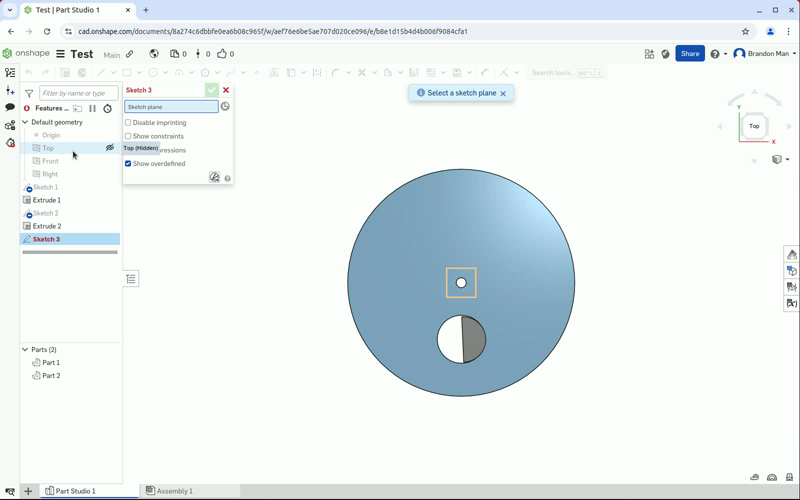
click(73, 150)
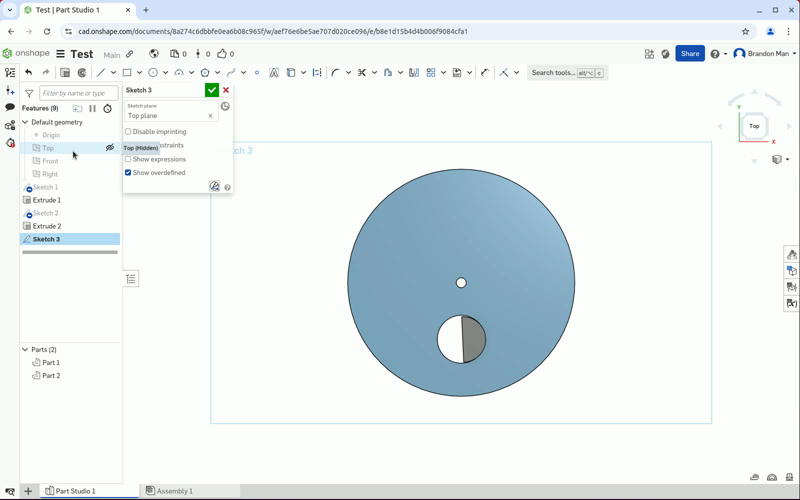
mouse_move(73, 352)
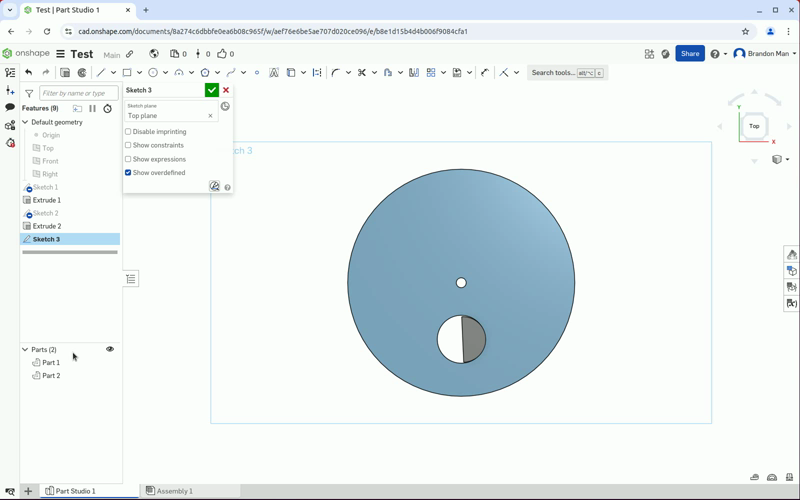
key(y)
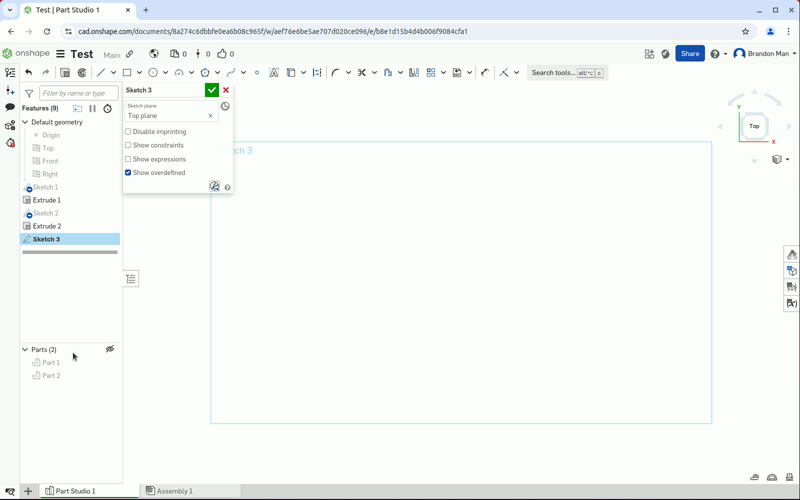
key(a)
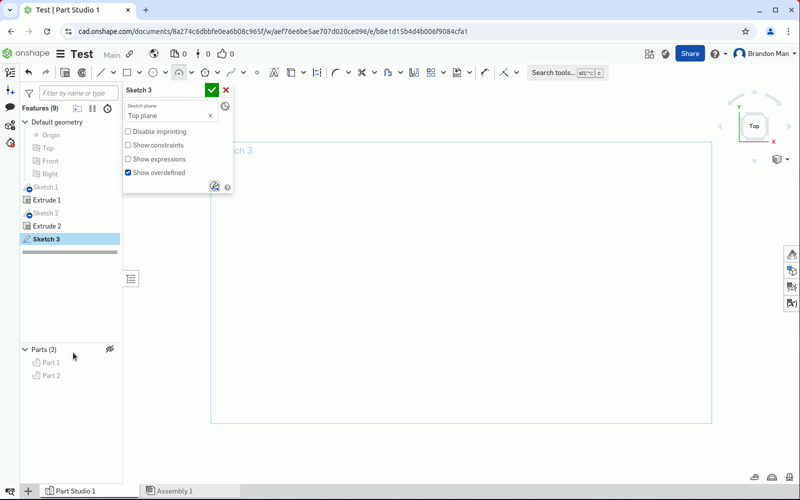
key_down(shift)
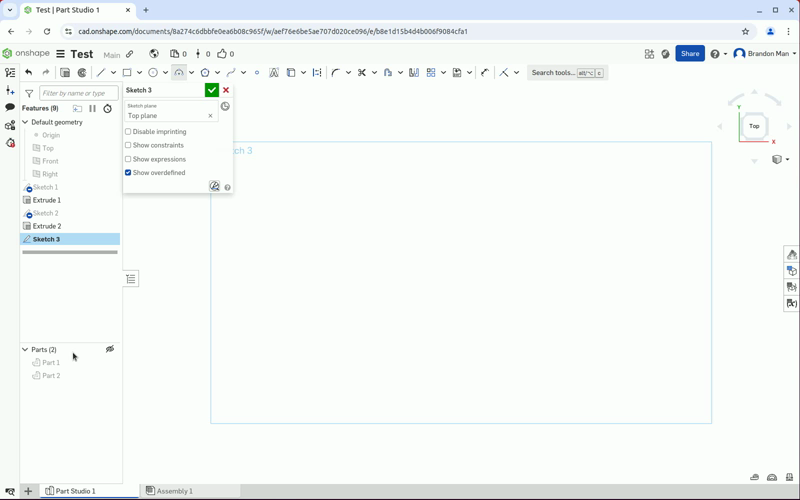
mouse_move(461, 316)
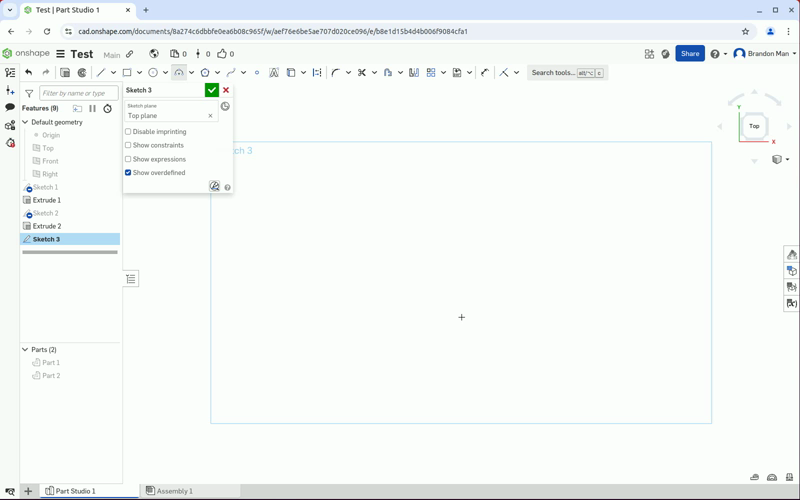
click(461, 316)
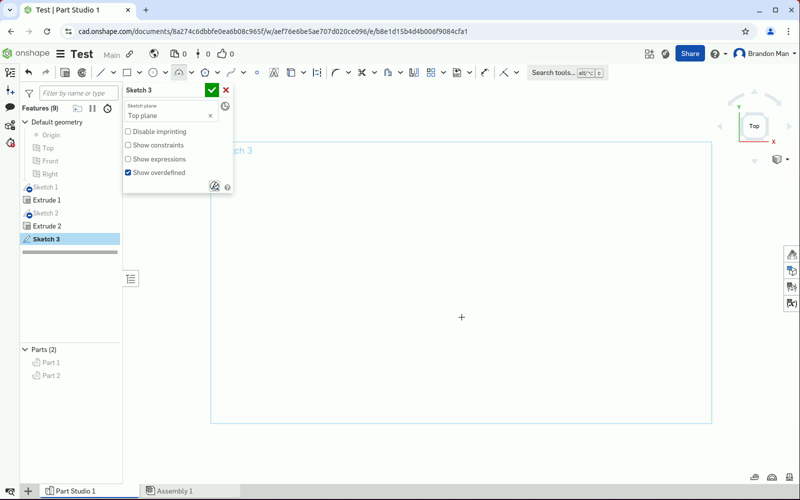
key_up(shift)
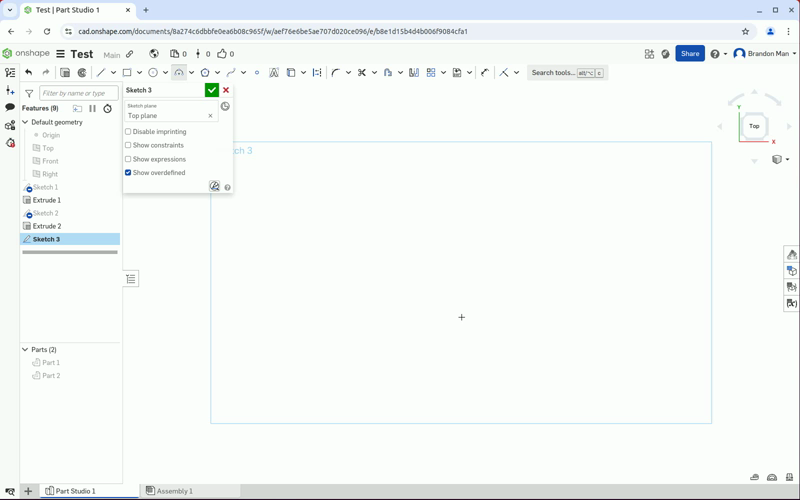
key_down(shift)
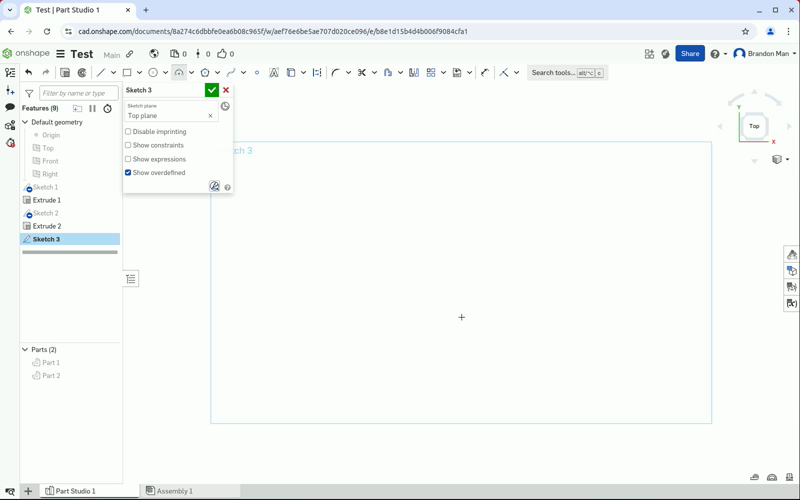
mouse_move(463, 362)
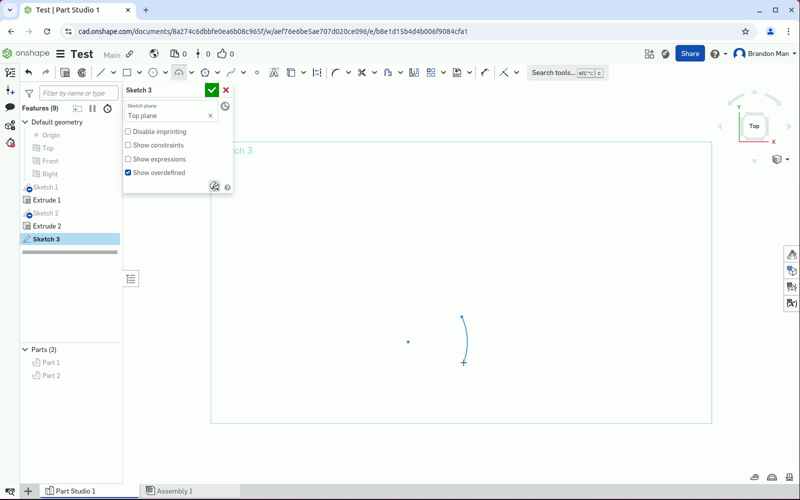
click(463, 362)
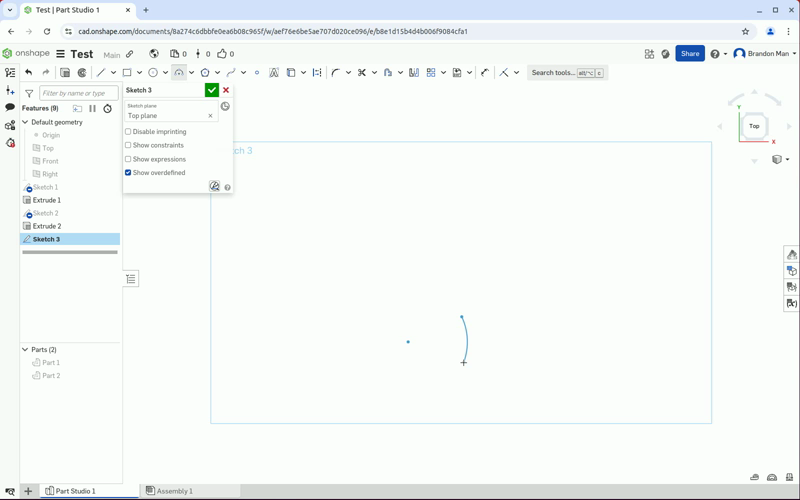
mouse_move(440, 340)
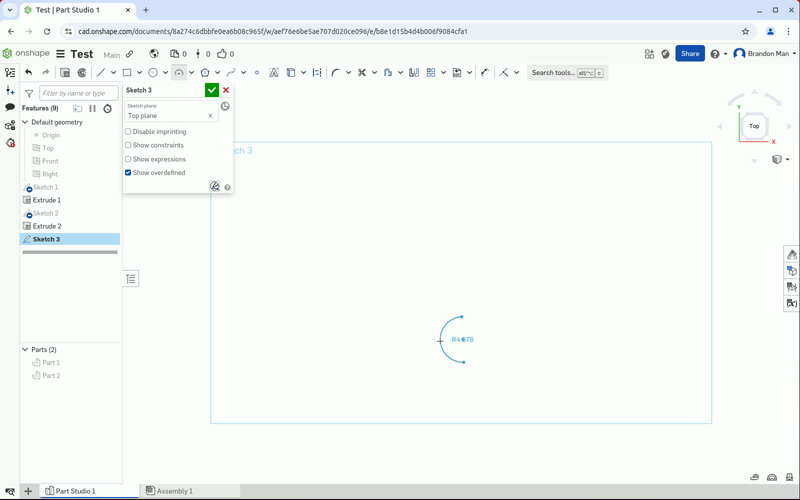
click(440, 340)
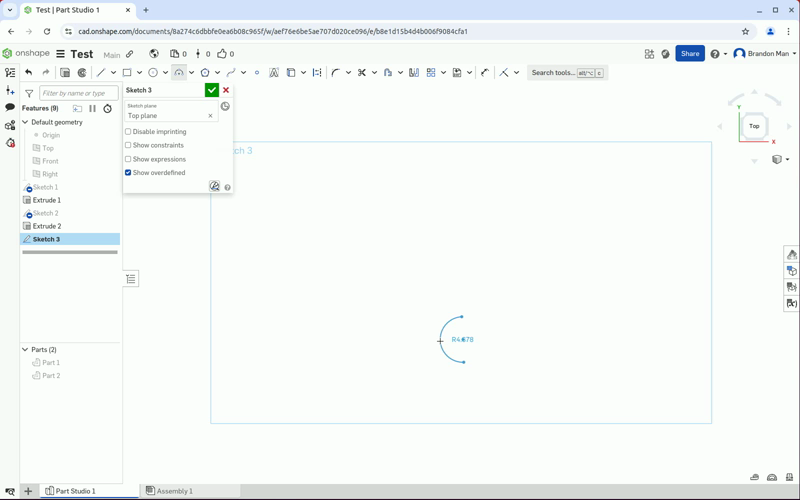
key_up(shift)
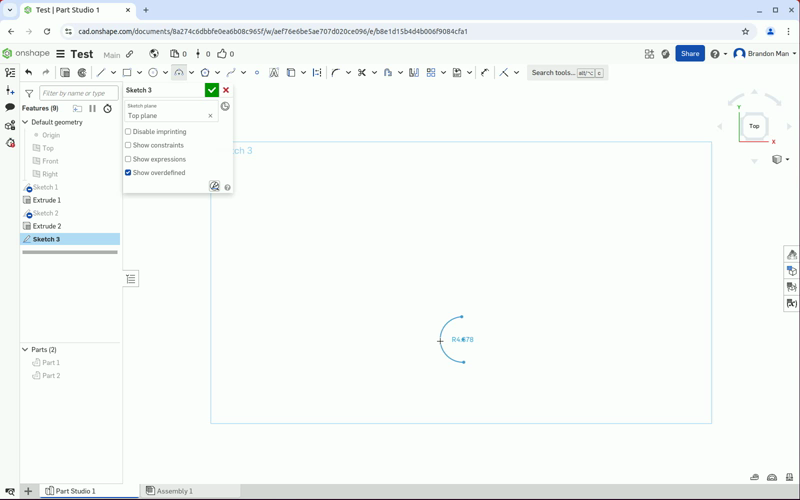
key(esc)
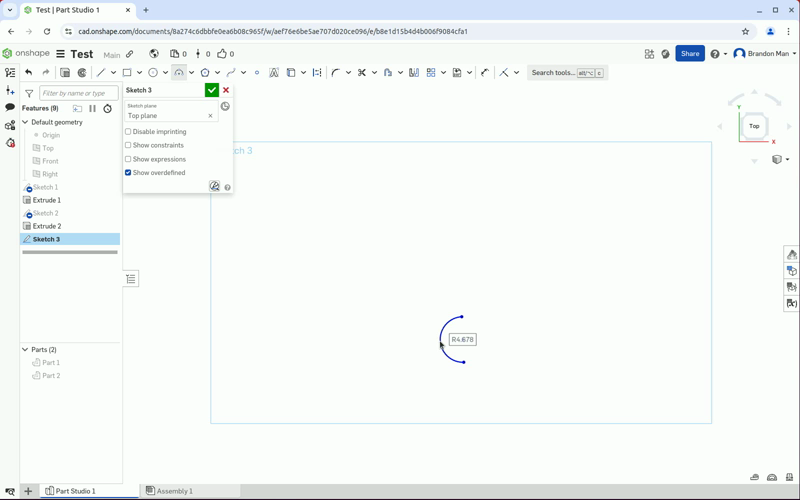
key(l)
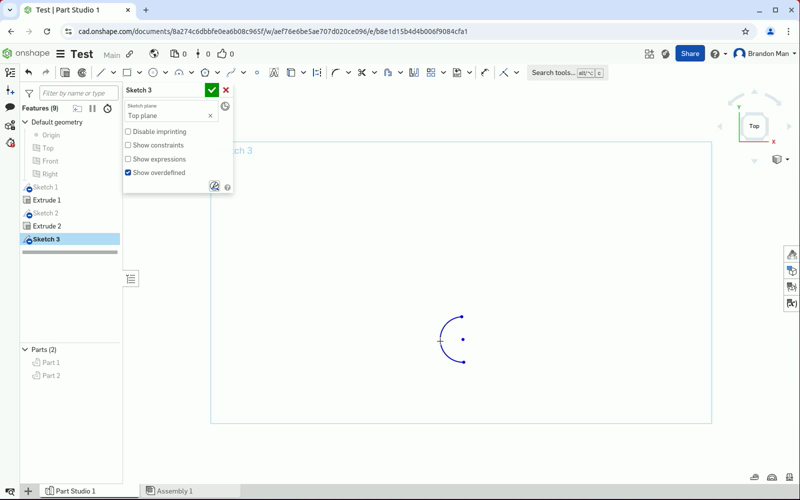
mouse_move(463, 362)
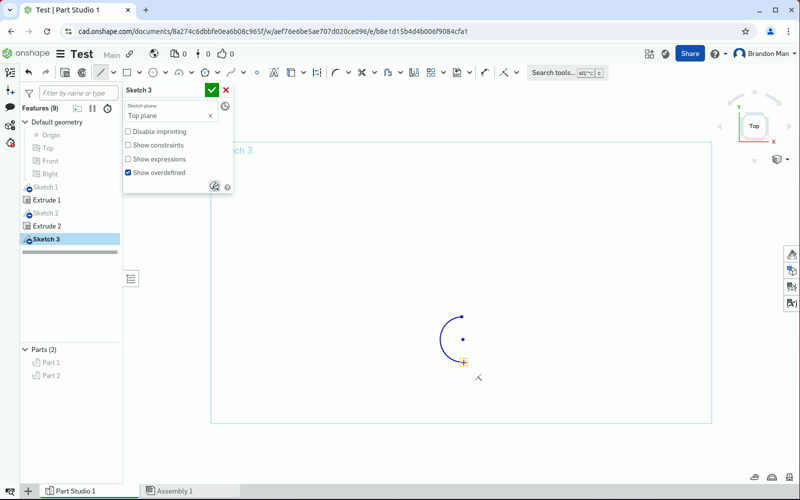
click(463, 362)
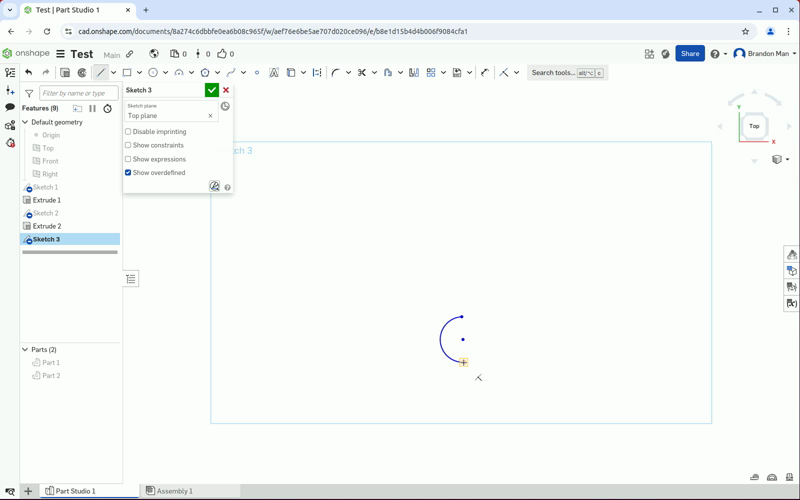
mouse_move(493, 362)
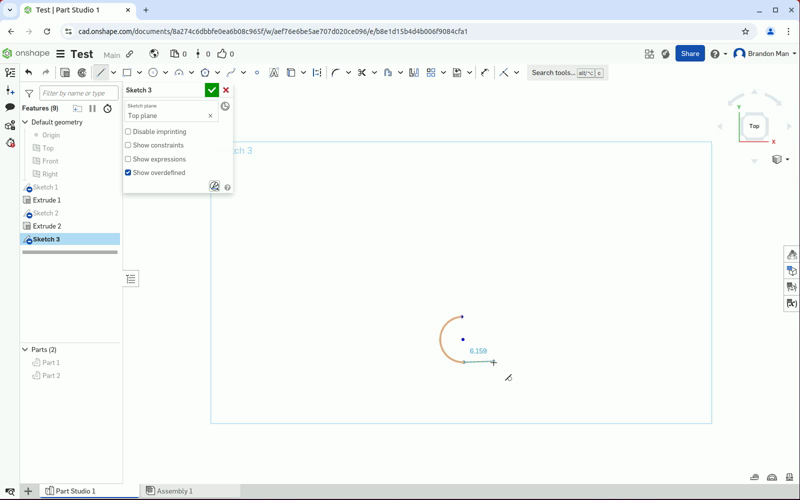
key_down(shift)
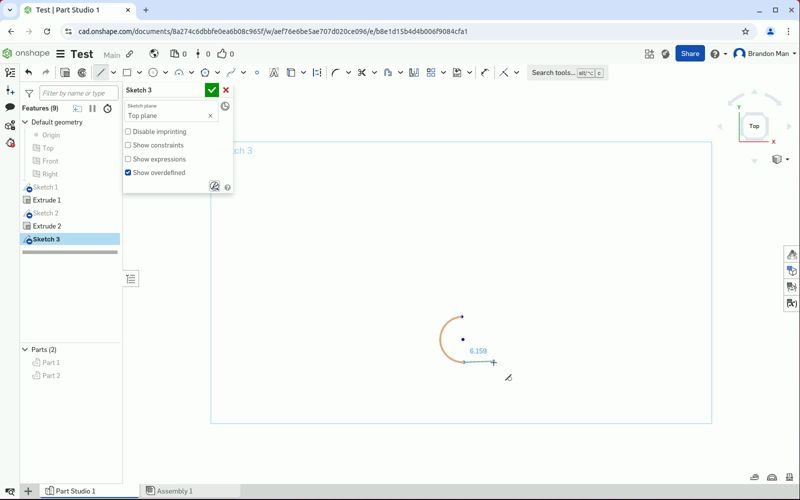
mouse_move(461, 316)
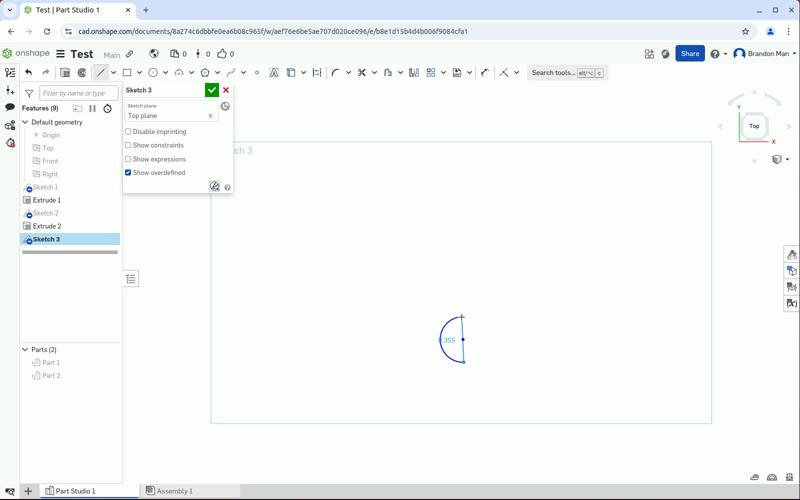
key_up(shift)
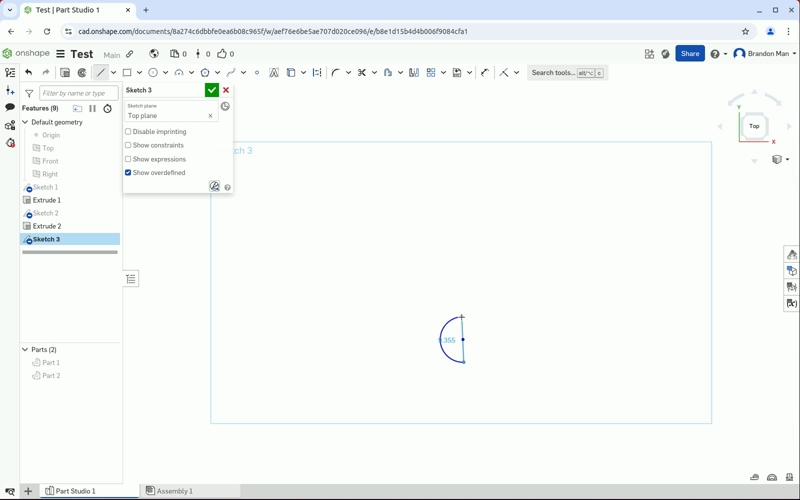
click(461, 316)
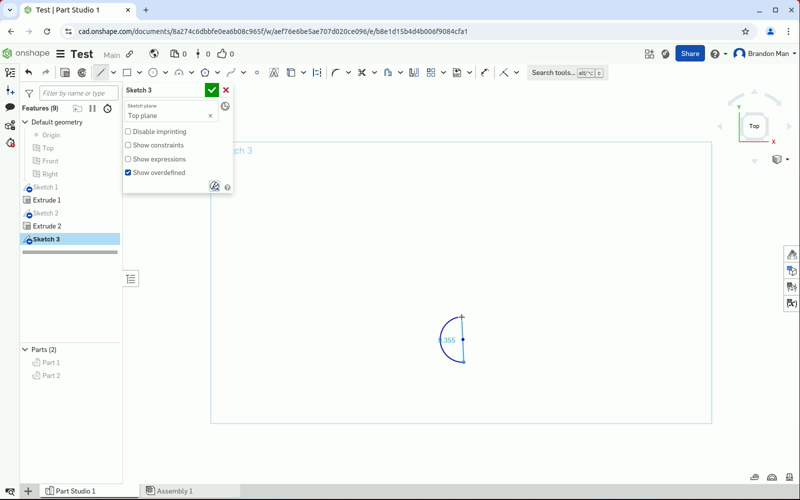
key(esc)
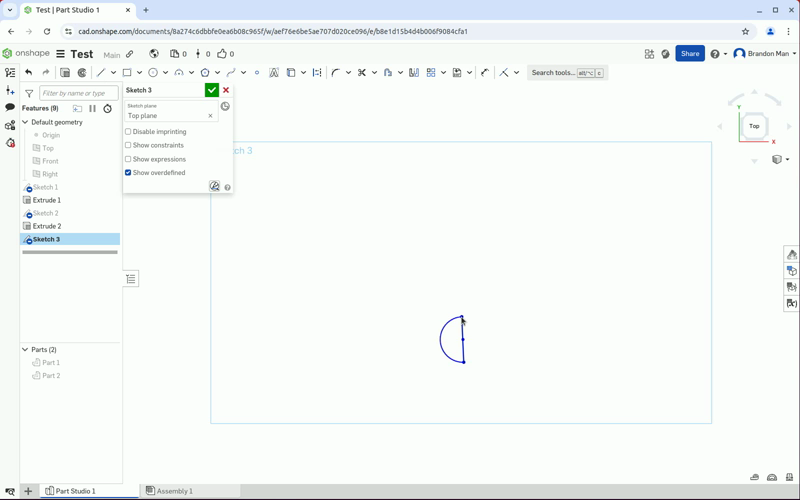
mouse_move(461, 361)
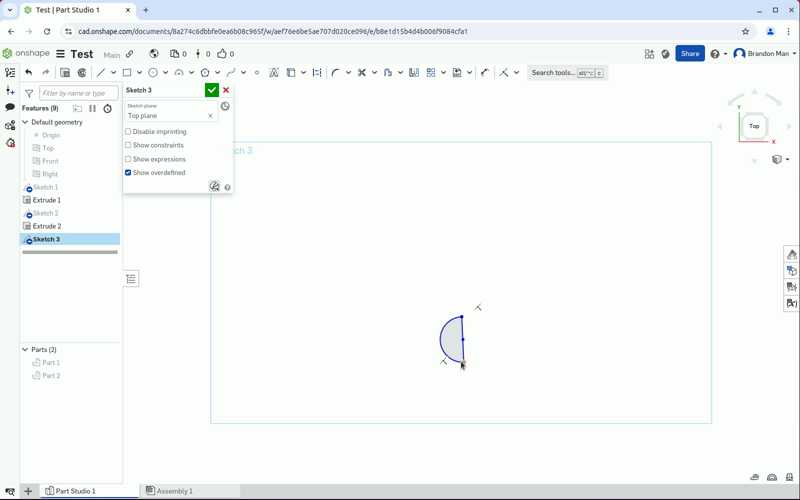
scroll(6)
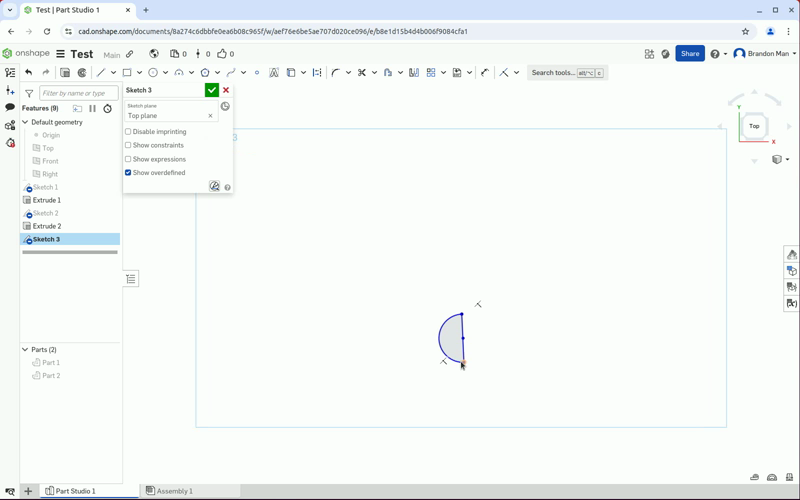
scroll(6)
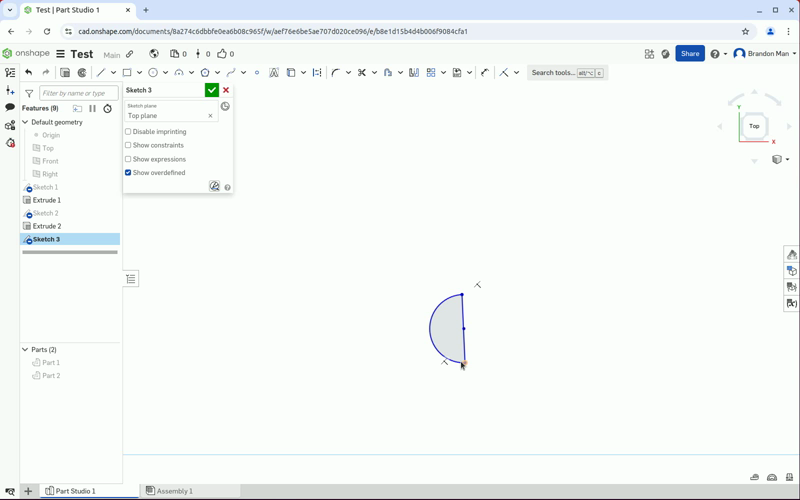
scroll(6)
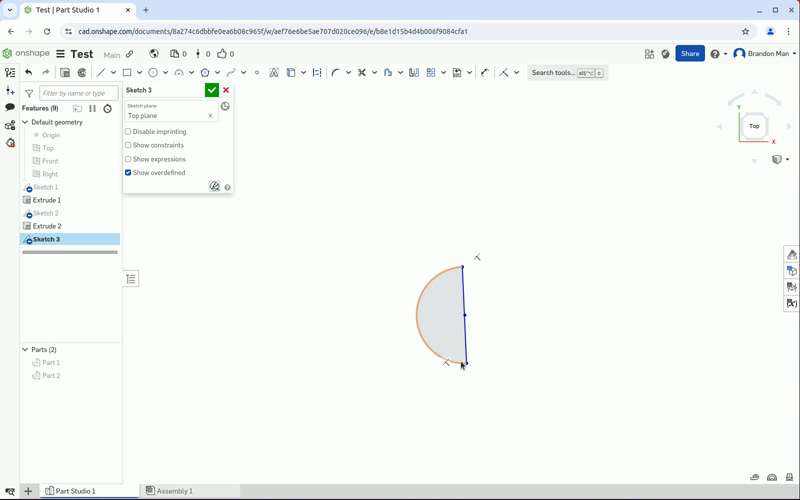
scroll(6)
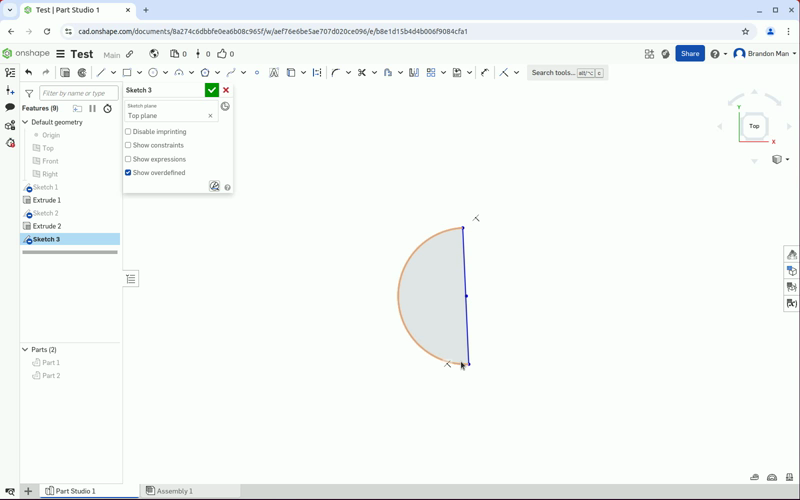
scroll(6)
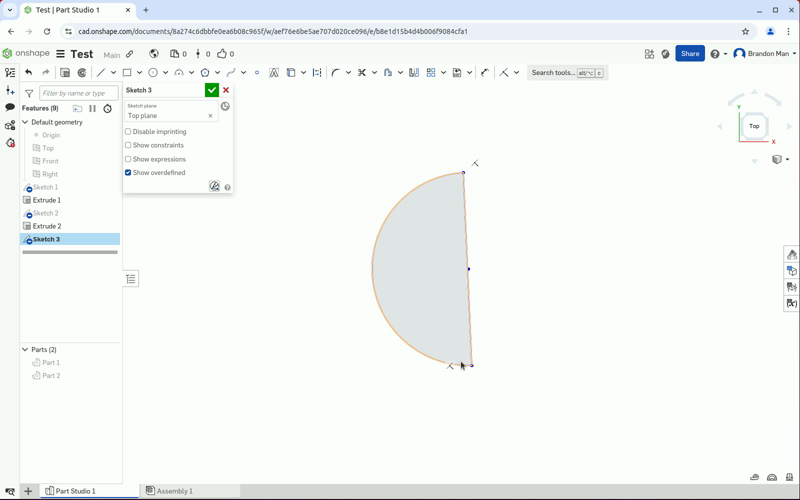
scroll(6)
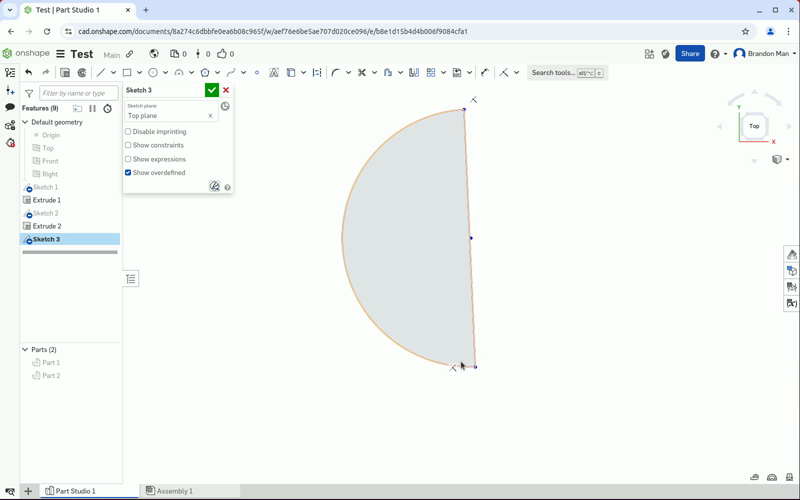
scroll(6)
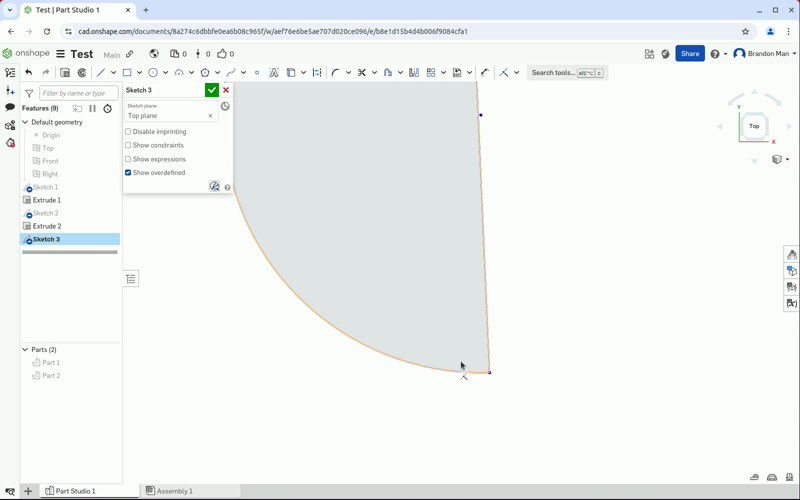
click(461, 361)
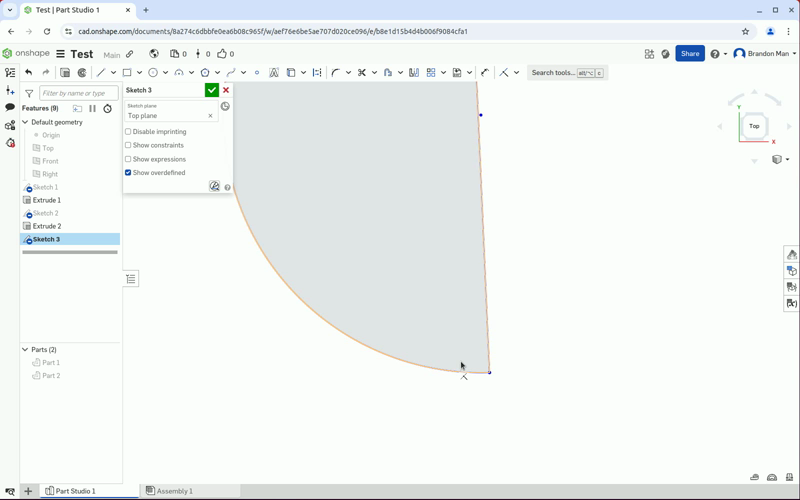
scroll(-6)
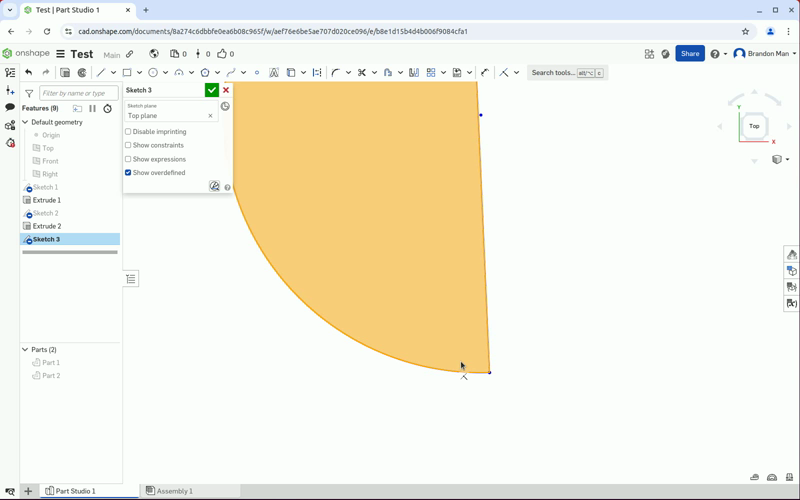
scroll(-6)
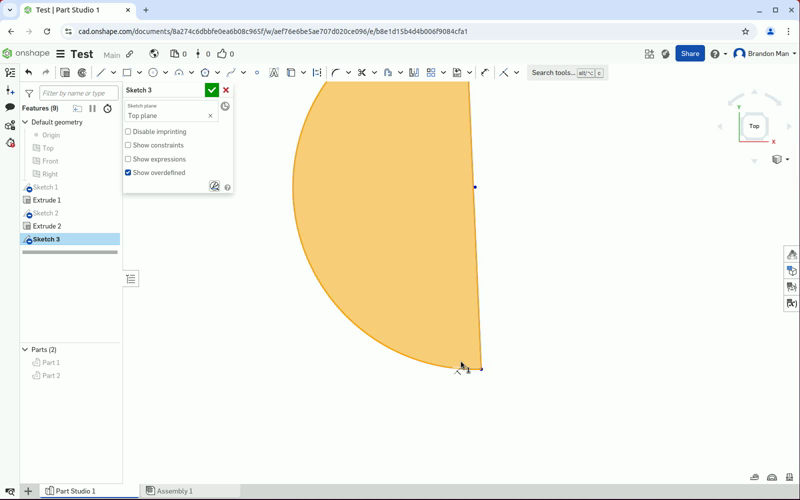
scroll(-6)
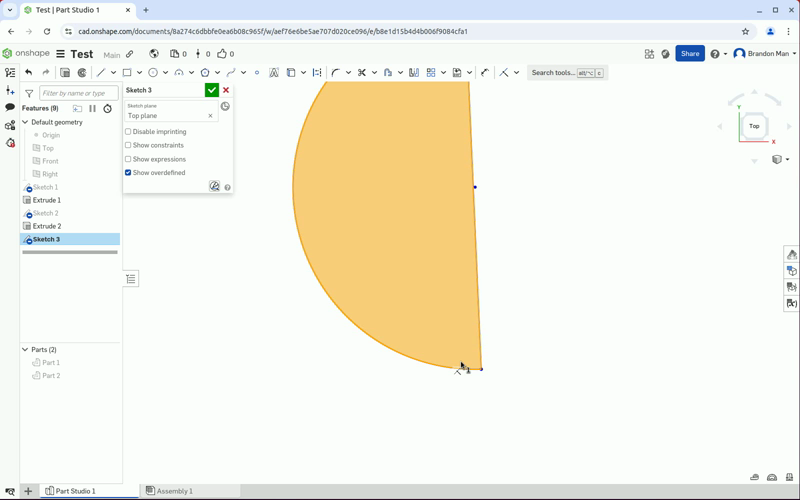
scroll(-6)
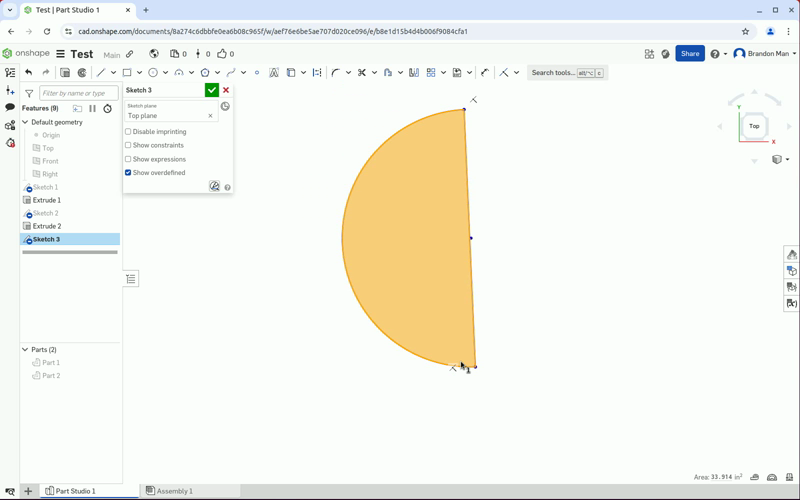
scroll(-6)
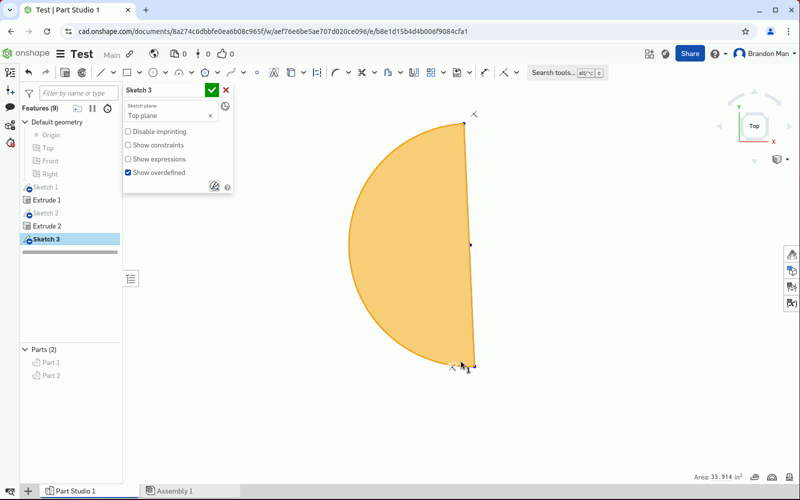
scroll(-6)
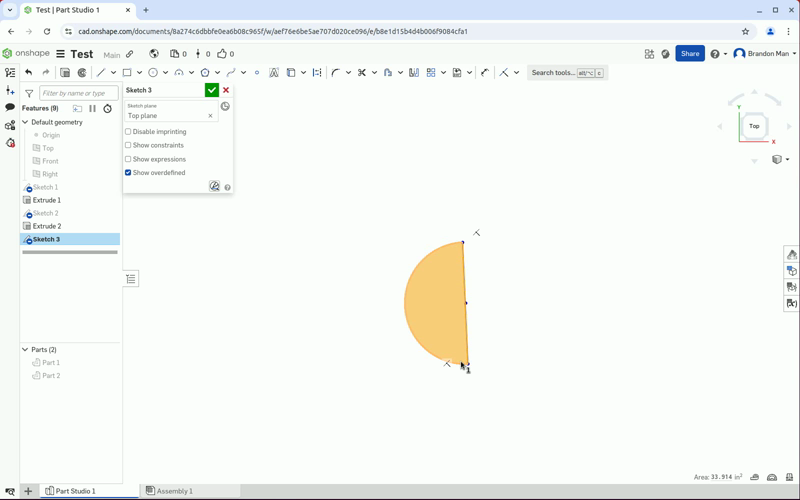
scroll(-6)
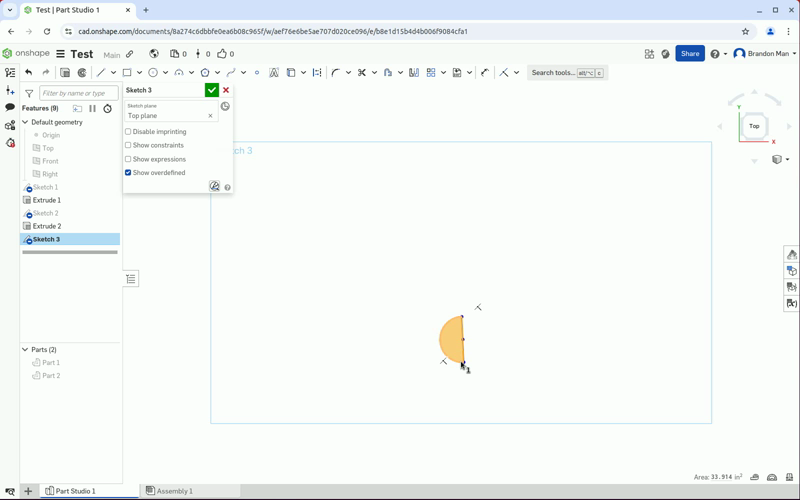
mouse_move(73, 352)
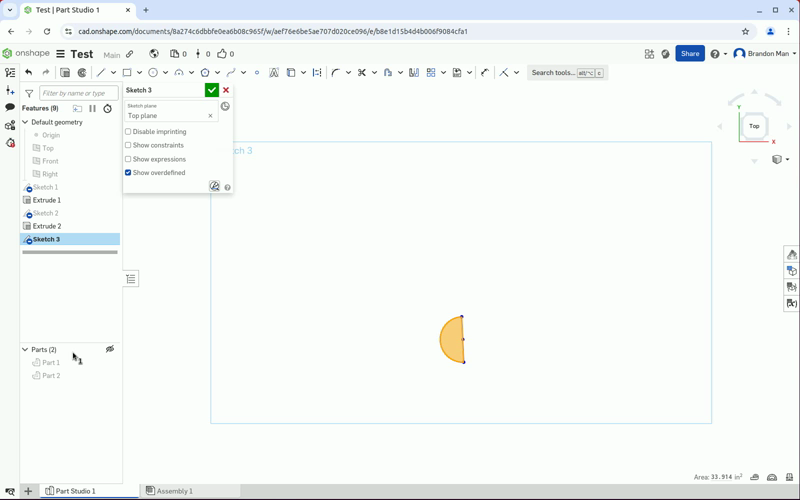
key(shift+y)
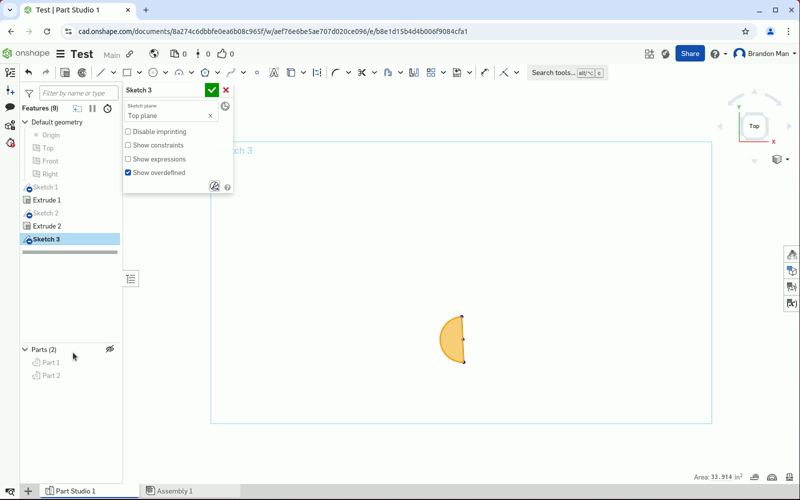
key(shift+e)
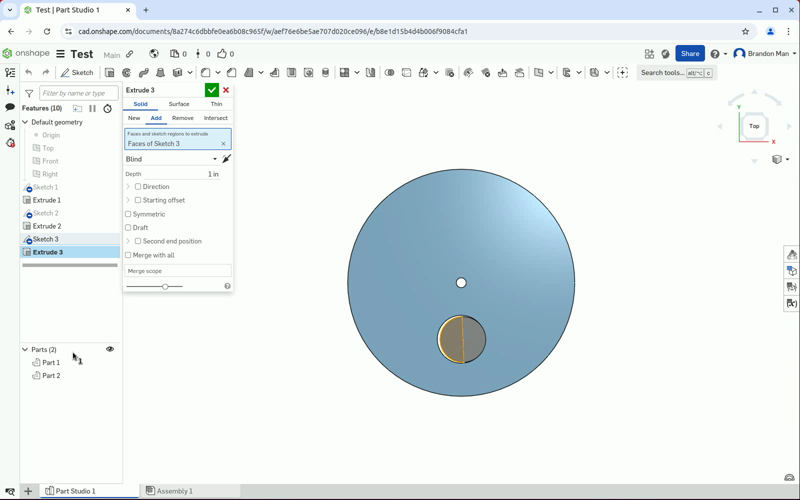
mouse_move(143, 106)
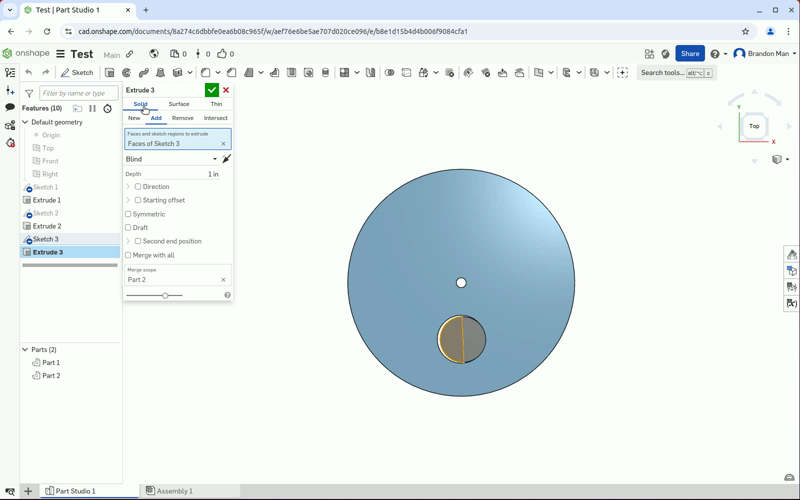
click(143, 106)
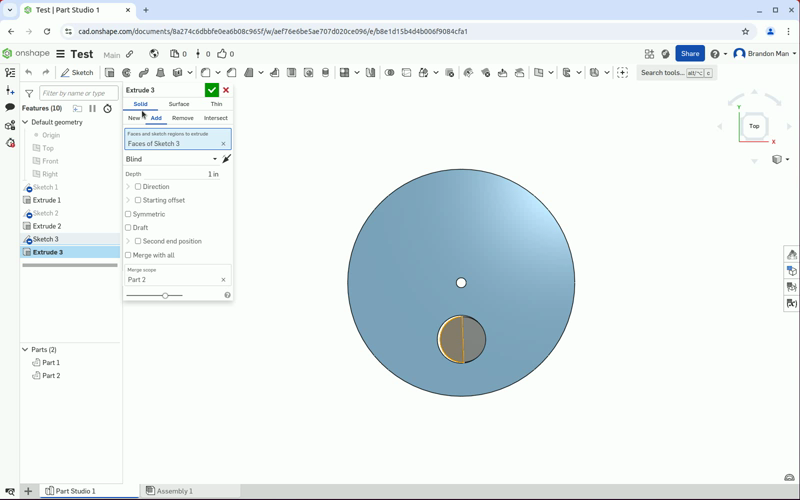
mouse_move(137, 120)
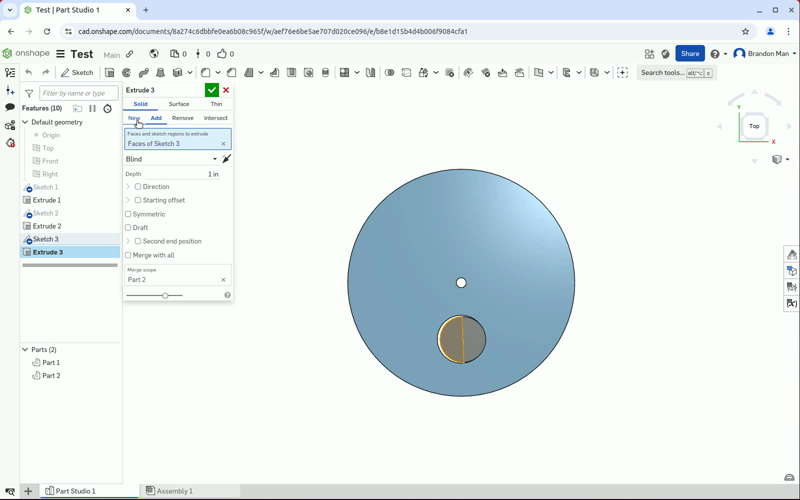
click(137, 120)
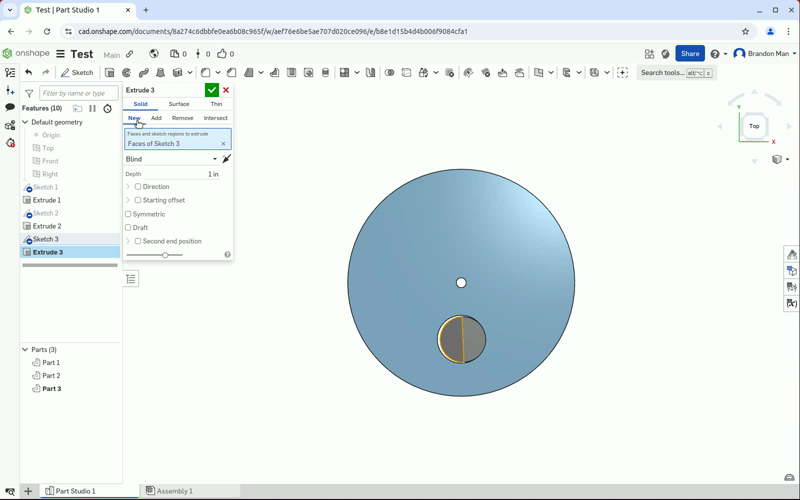
key(tab, 4)
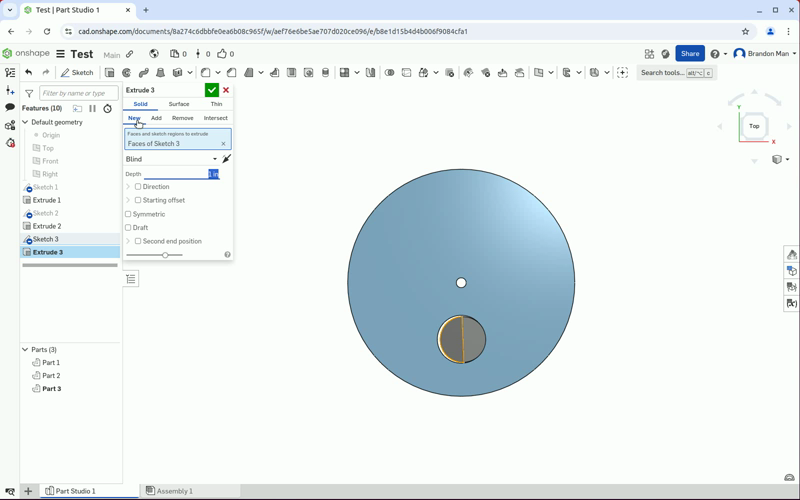
text(18.535)
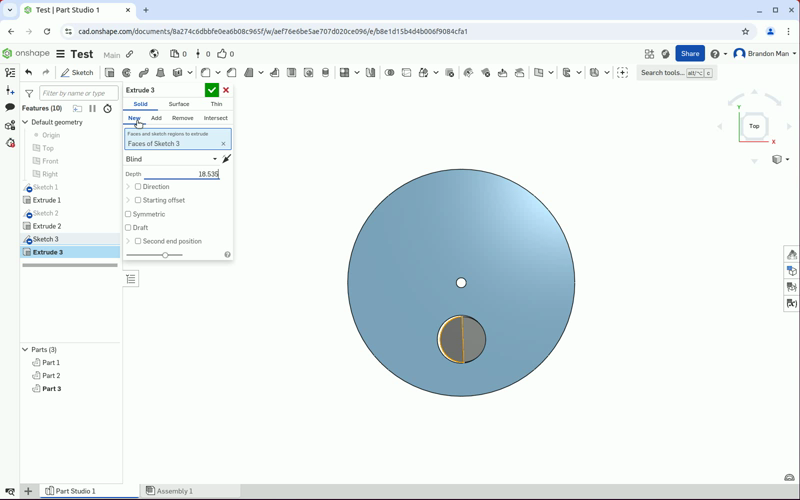
key(enter)
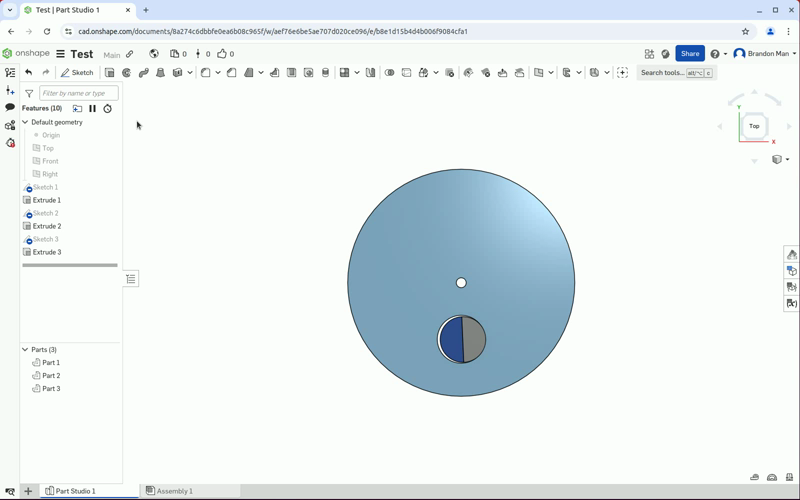
key(shift+h)
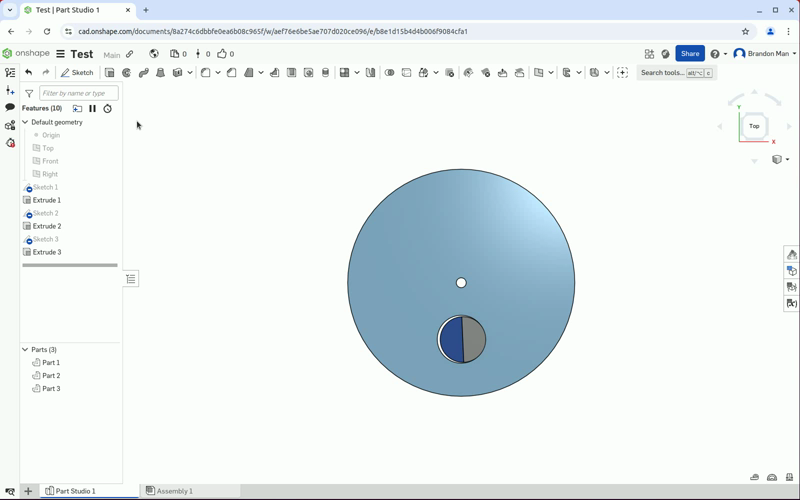
key(shift+h)
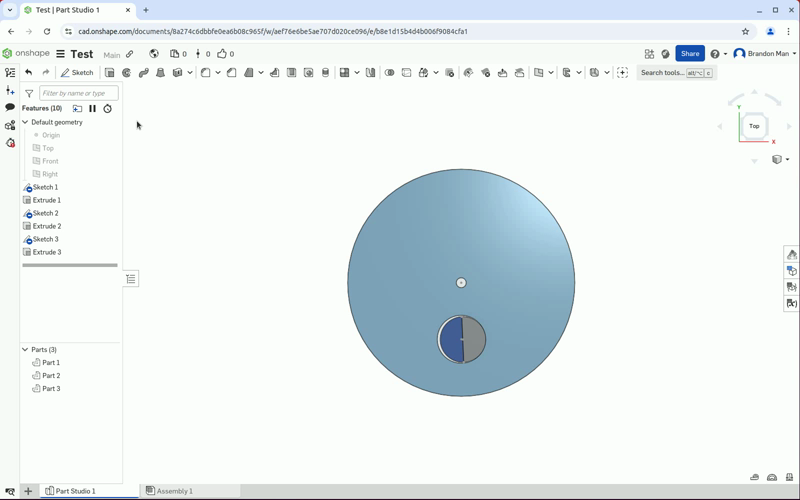
key(shift+7)
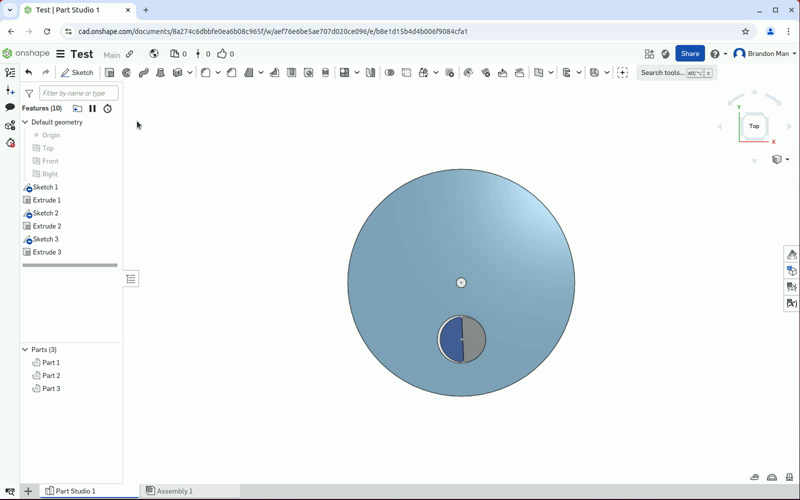
key(up, 3)
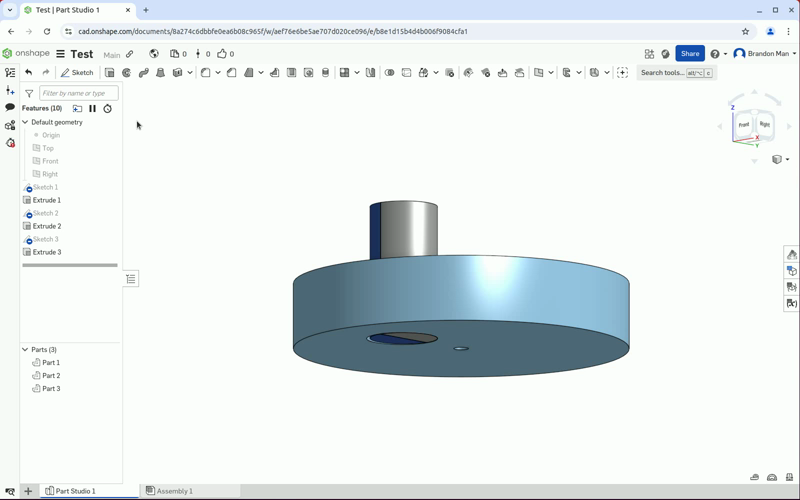
key(left, 3)
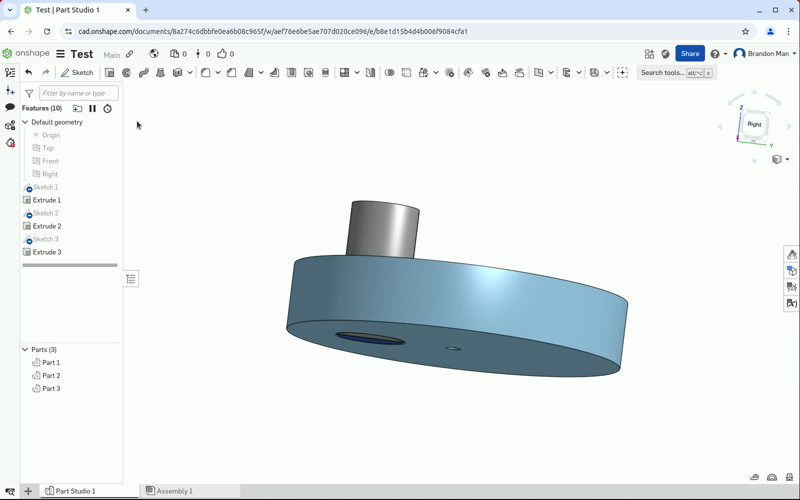
key(right, 3)
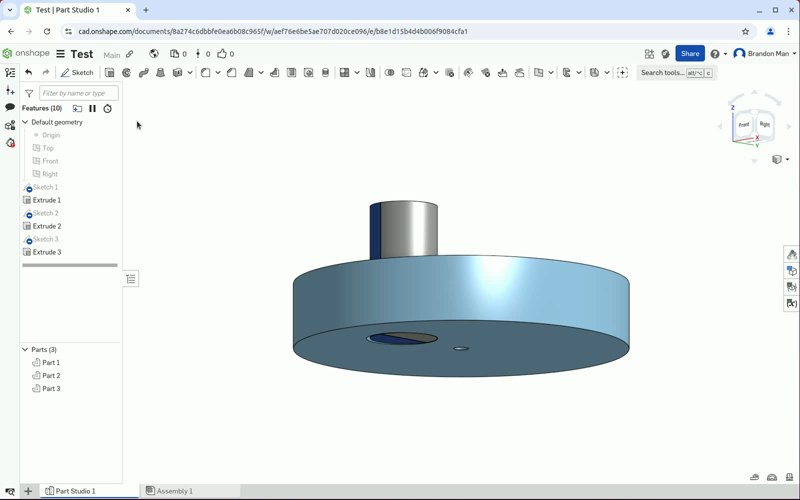
key(down, 3)
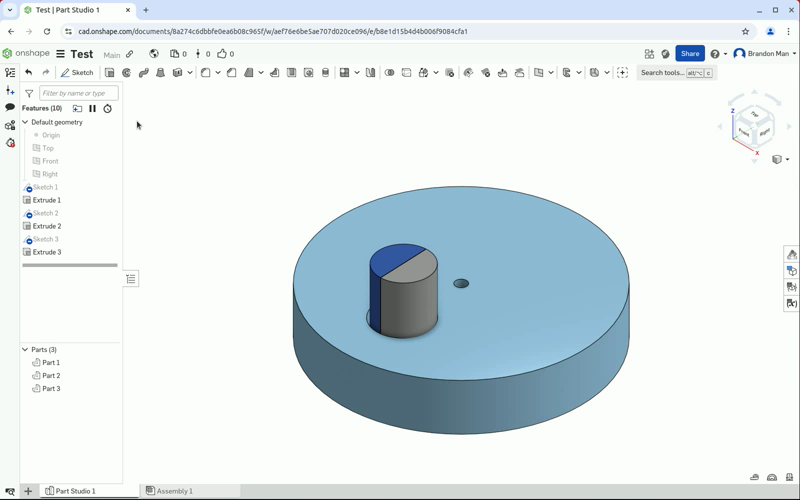
mouse_move(73, 189)
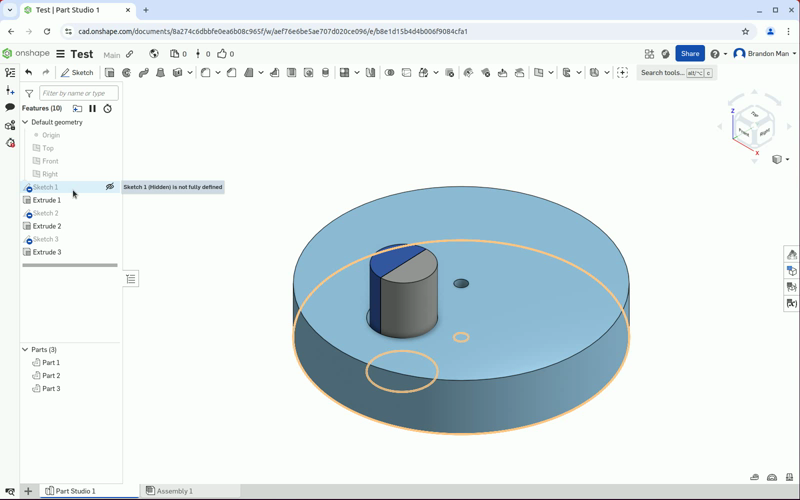
click(73, 189)